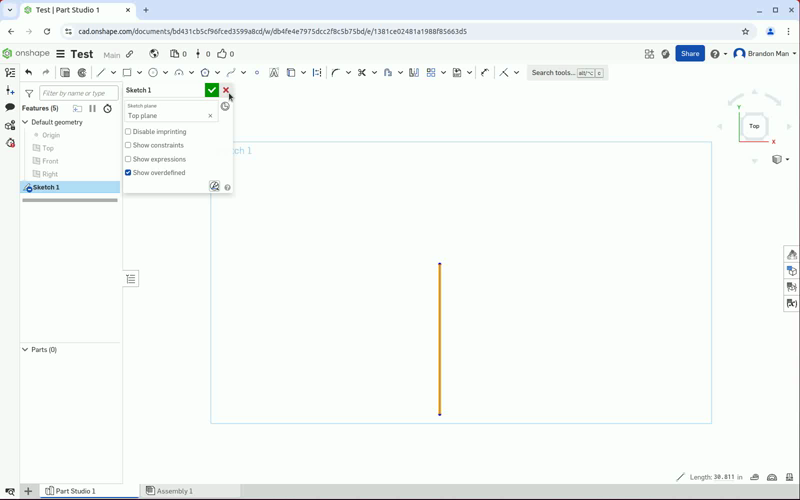
key(shift+h)
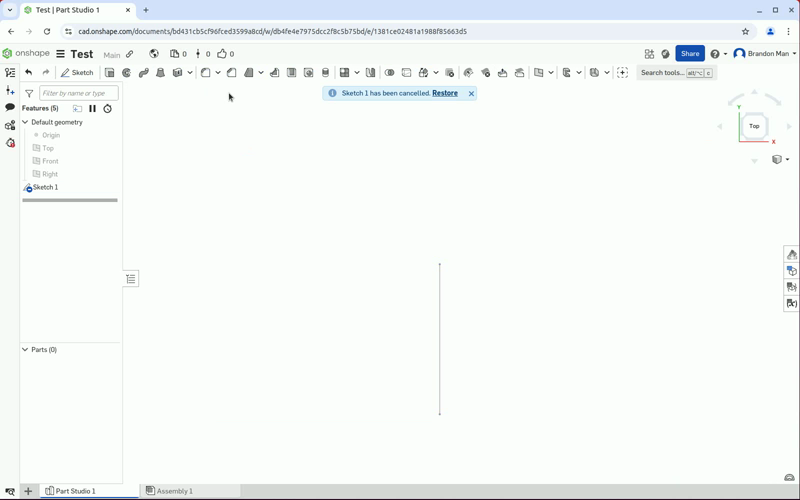
key(shift+s)
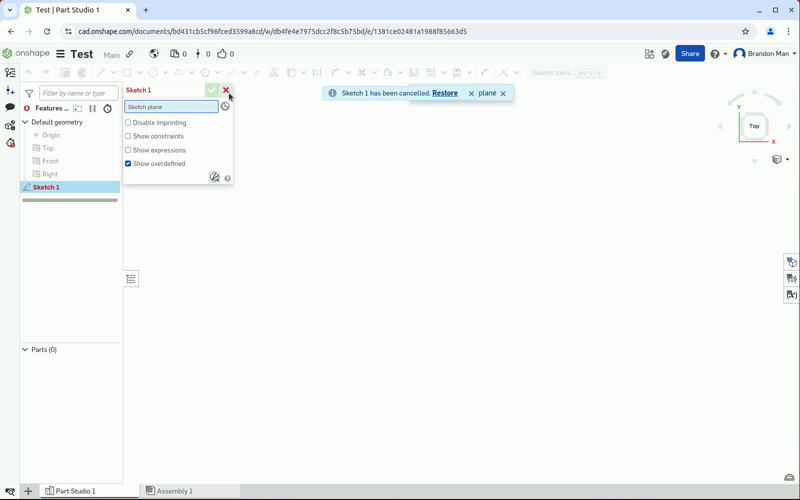
mouse_move(73, 150)
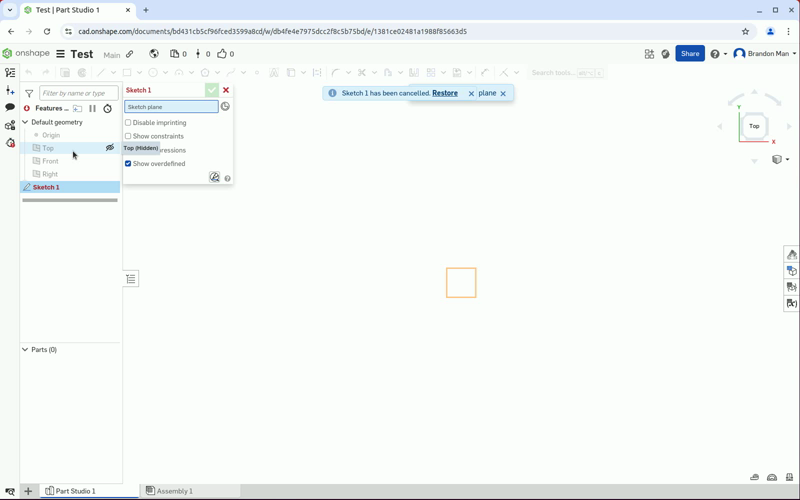
click(73, 150)
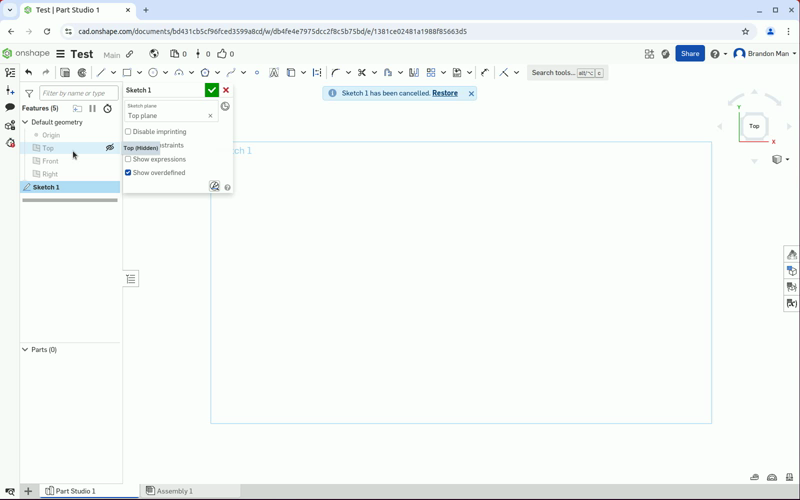
mouse_move(73, 352)
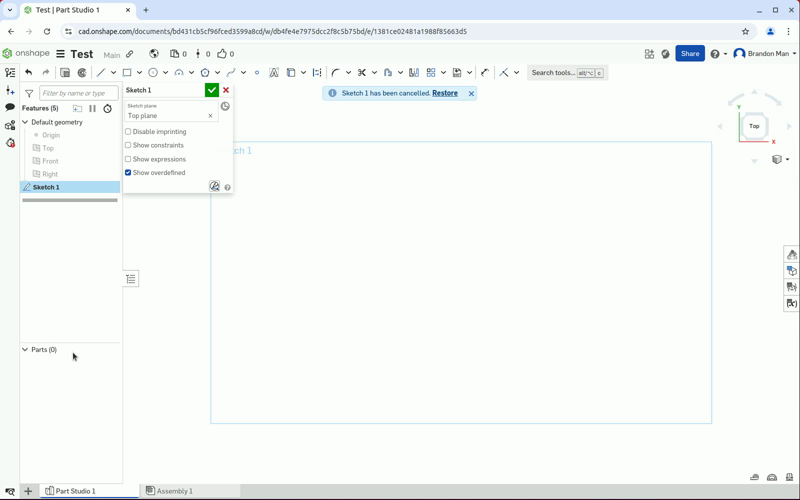
key(y)
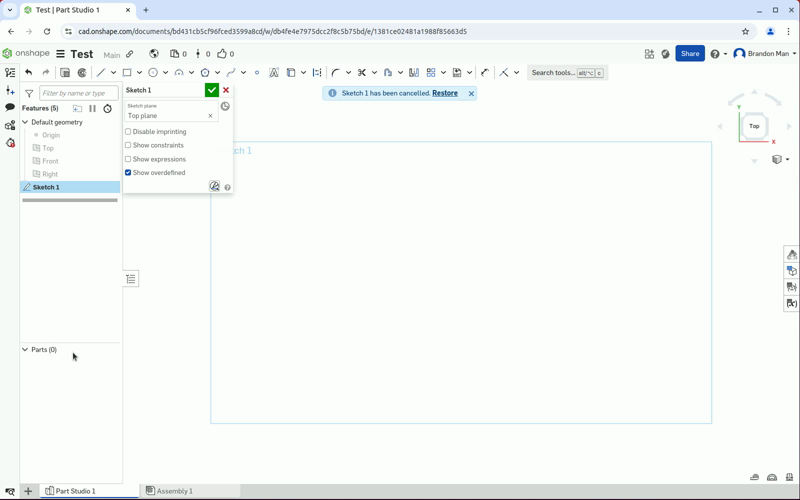
key(l)
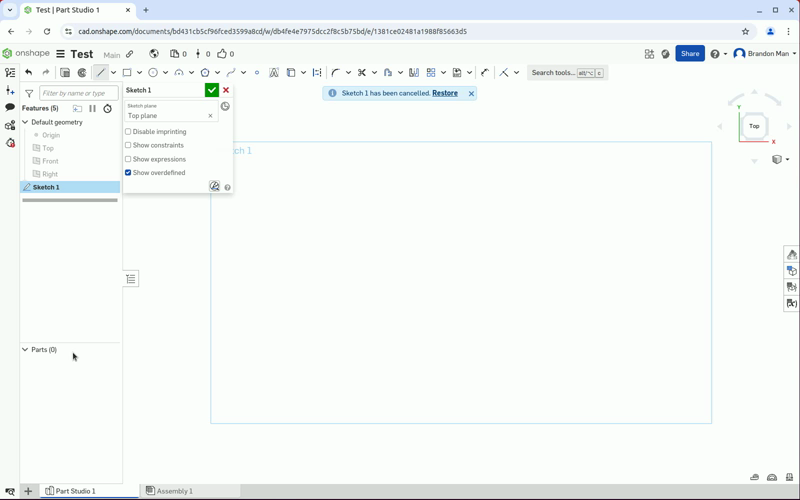
key_down(shift)
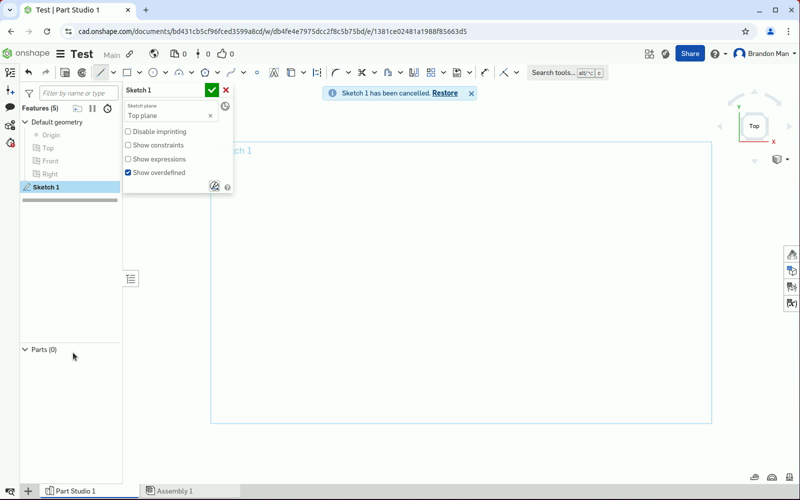
mouse_move(422, 359)
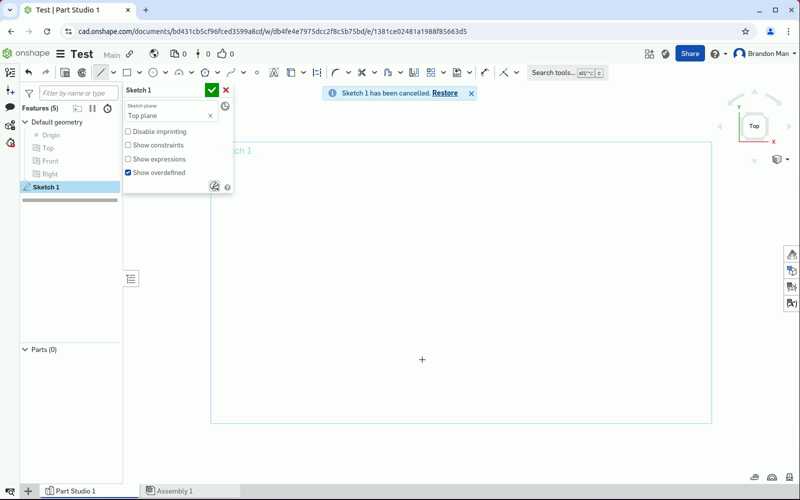
click(422, 359)
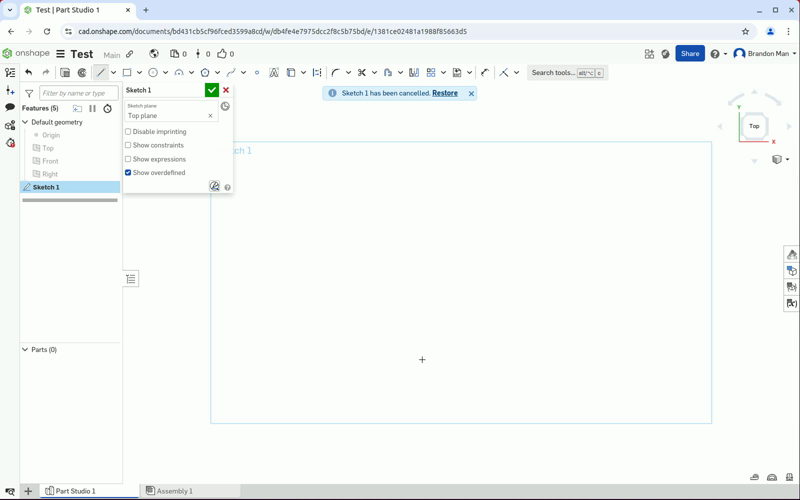
key_up(shift)
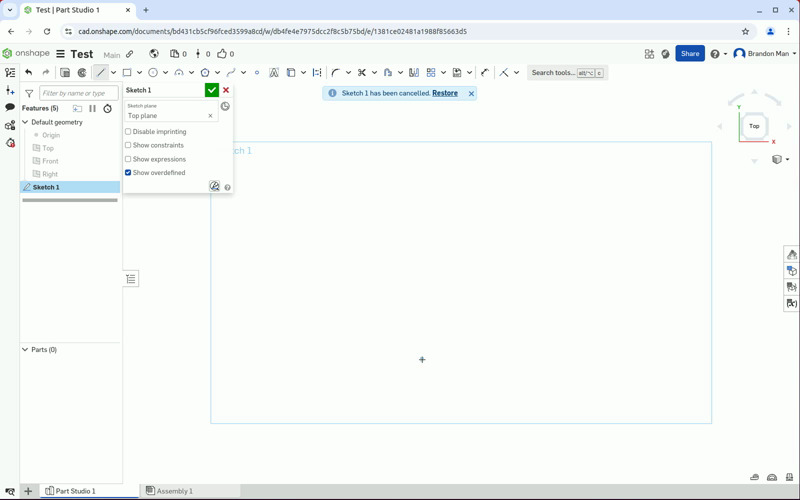
key_down(shift)
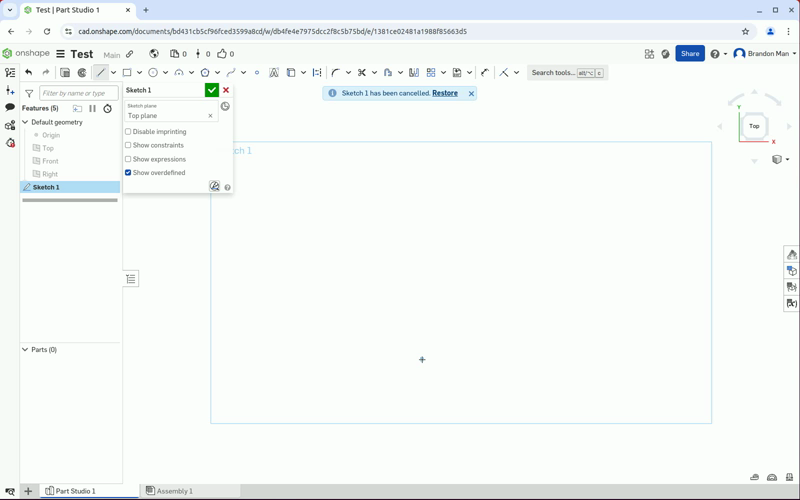
mouse_move(499, 359)
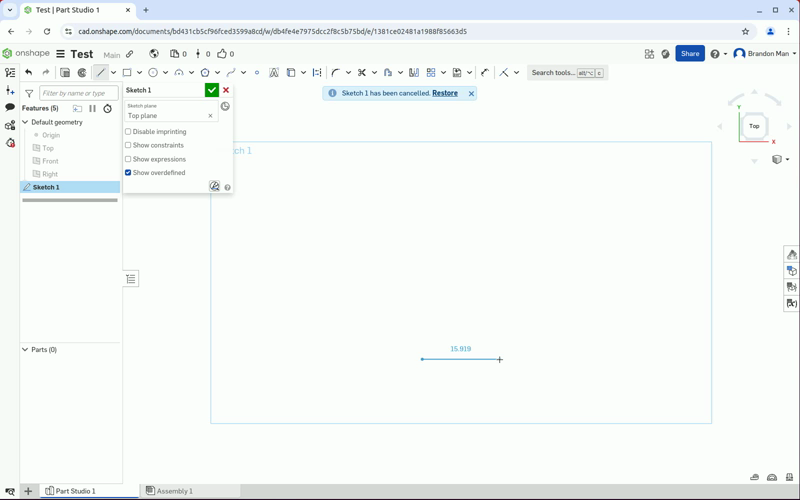
click(499, 359)
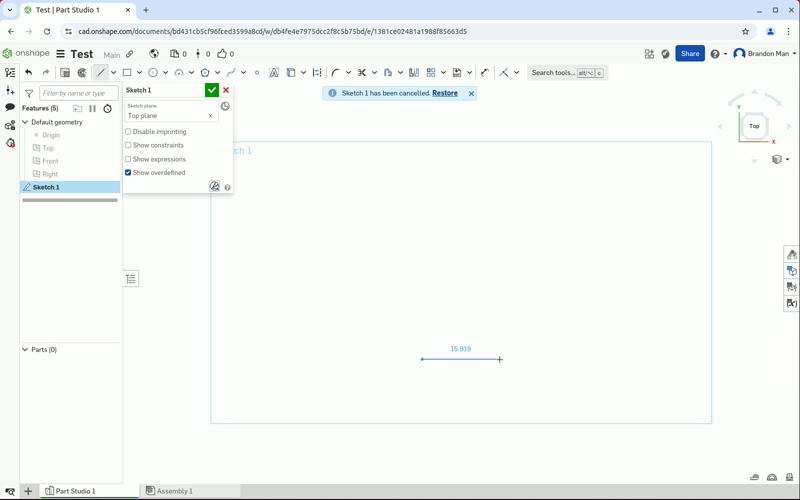
key_up(shift)
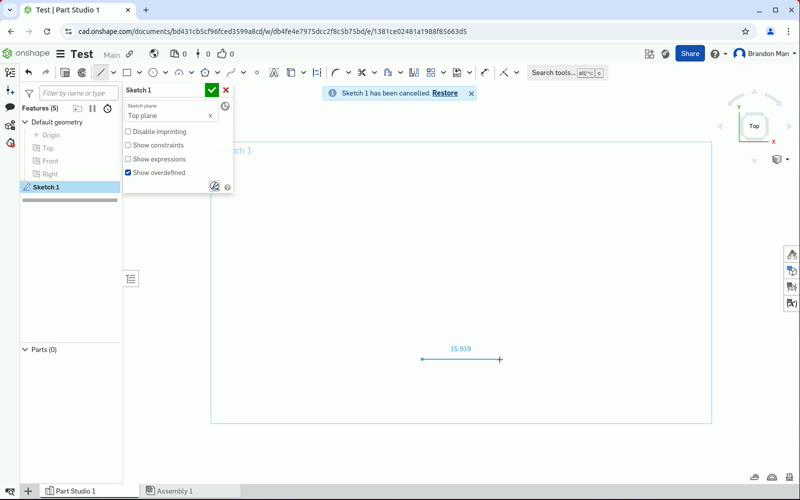
key_down(shift)
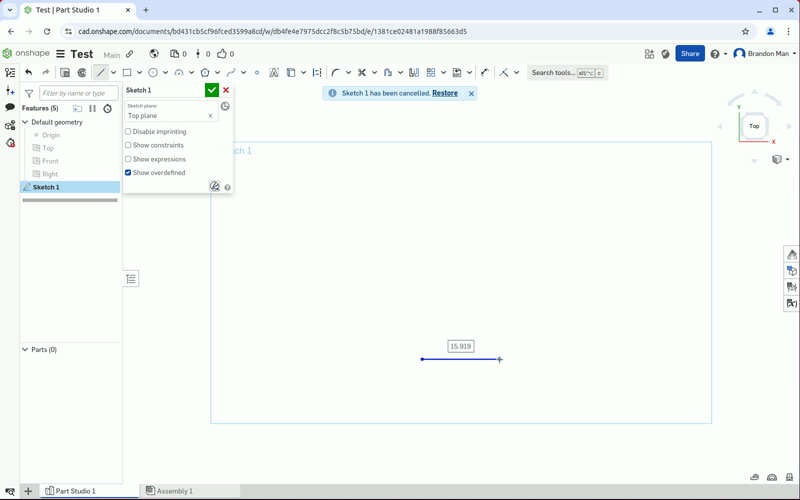
mouse_move(499, 206)
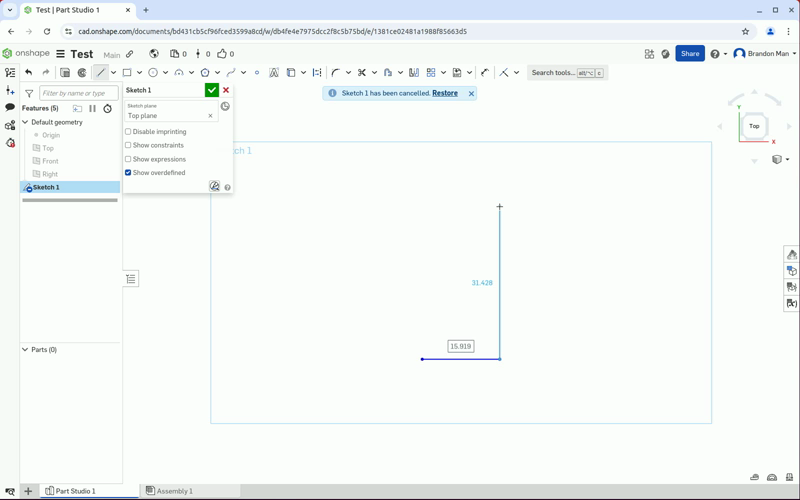
click(499, 206)
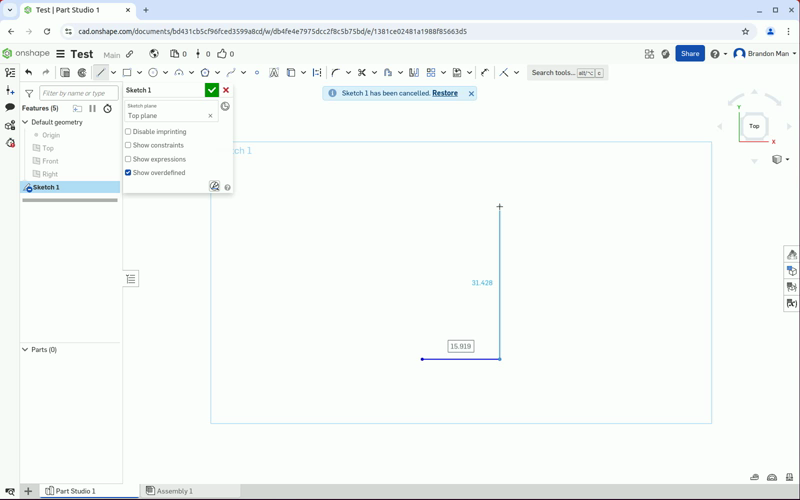
key_up(shift)
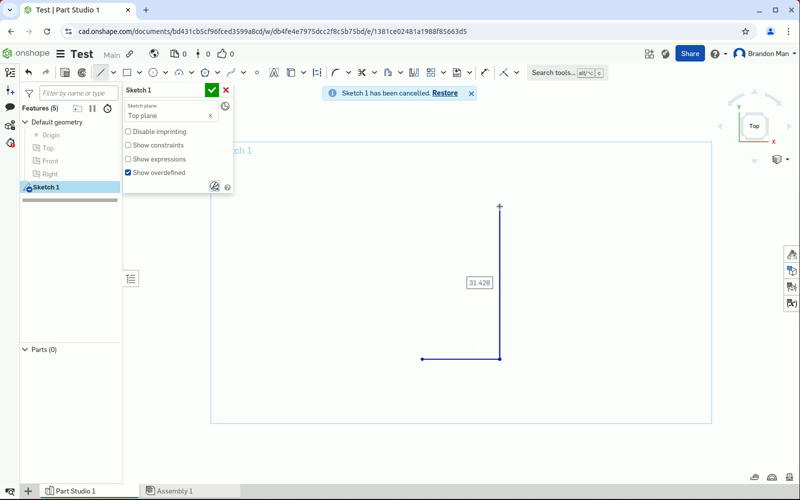
key_down(shift)
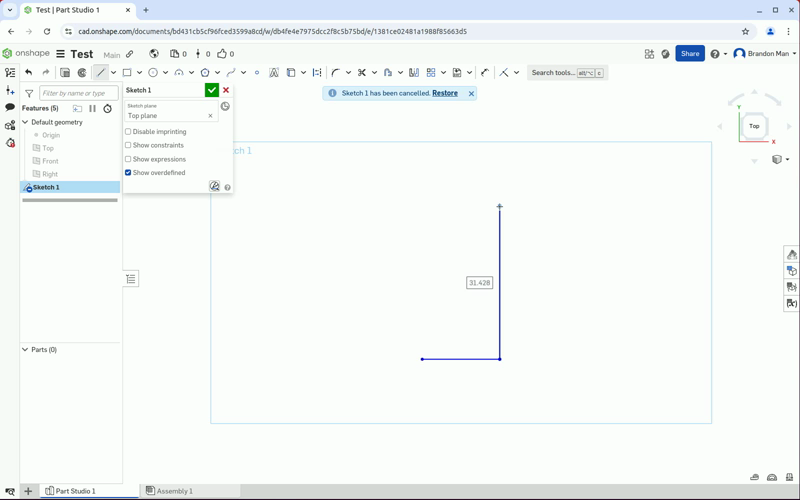
mouse_move(422, 206)
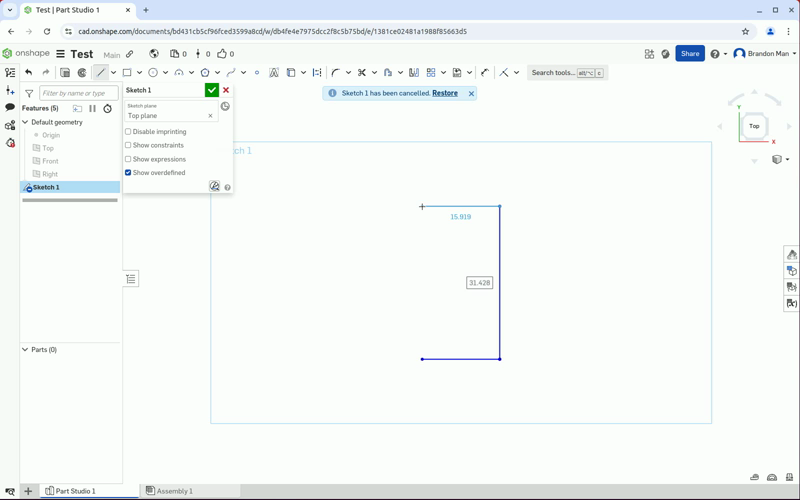
click(422, 206)
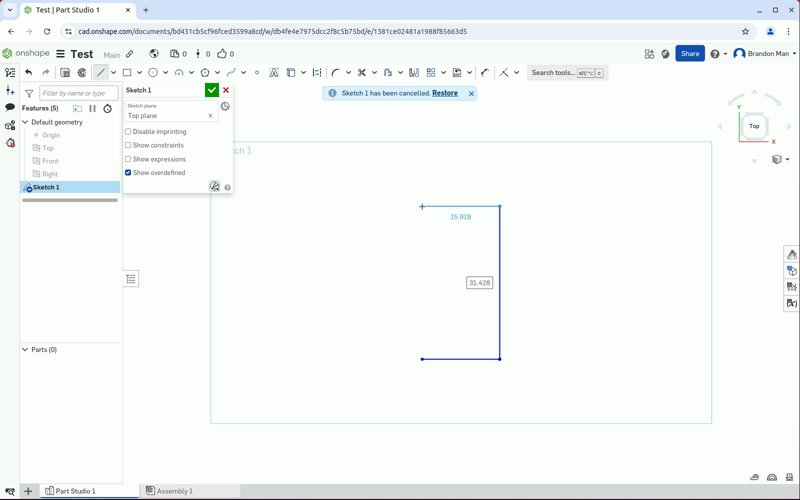
key_up(shift)
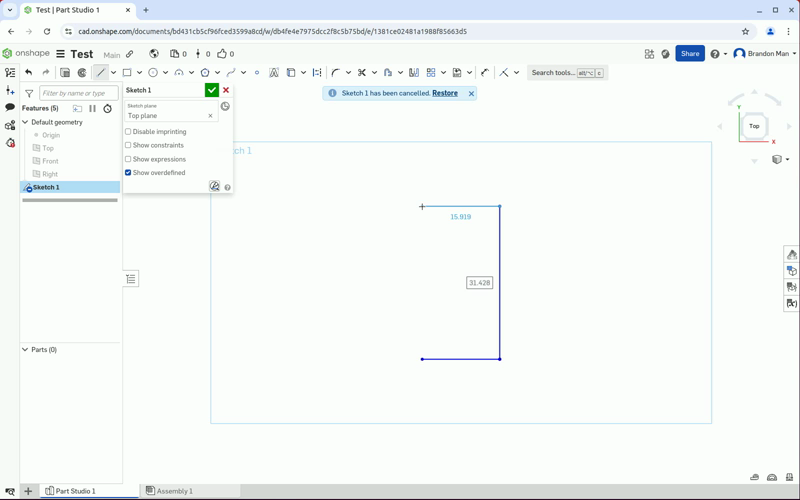
key_down(shift)
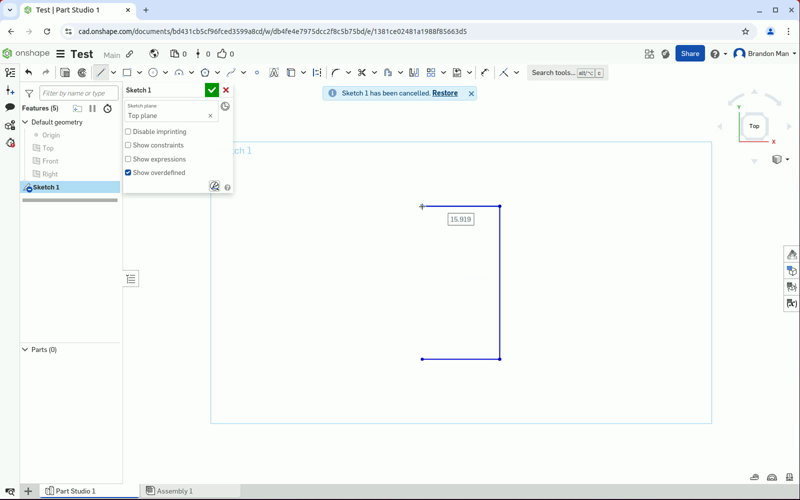
mouse_move(422, 359)
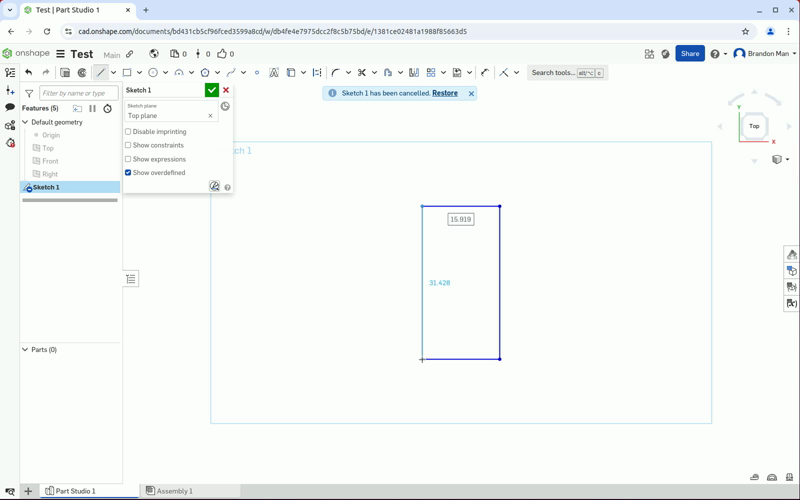
key_up(shift)
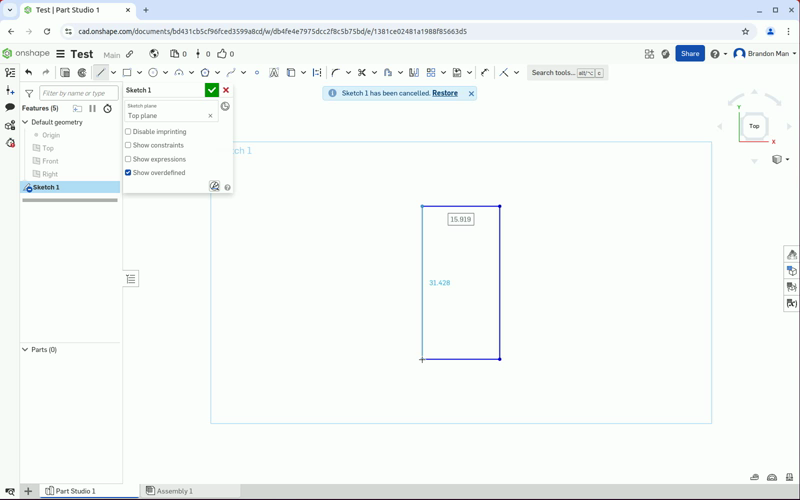
click(422, 359)
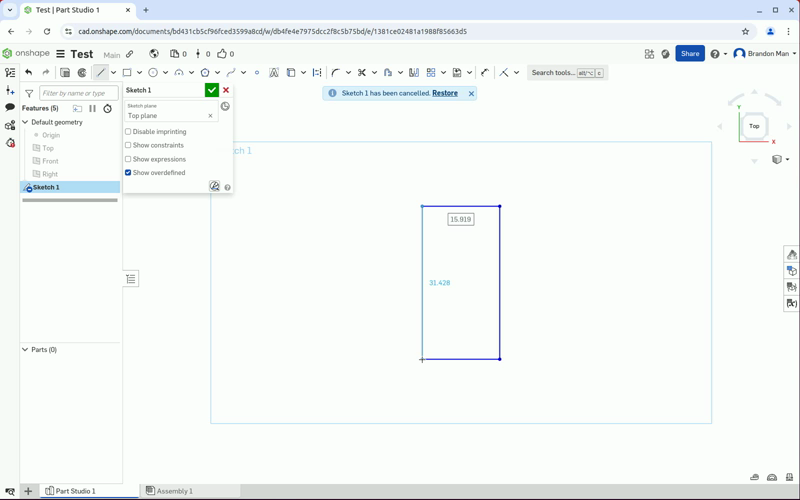
key(esc)
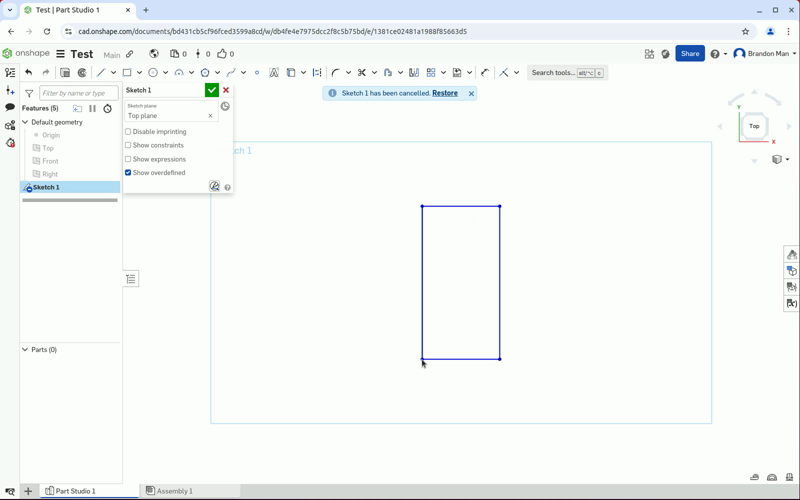
mouse_move(468, 279)
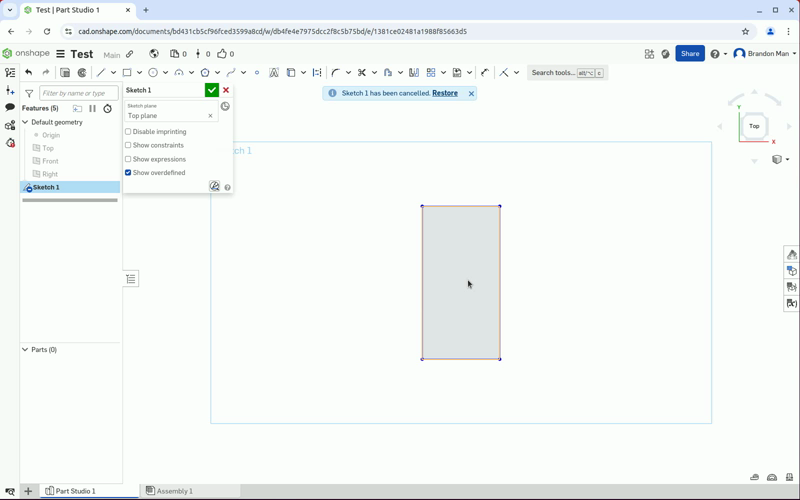
click(468, 279)
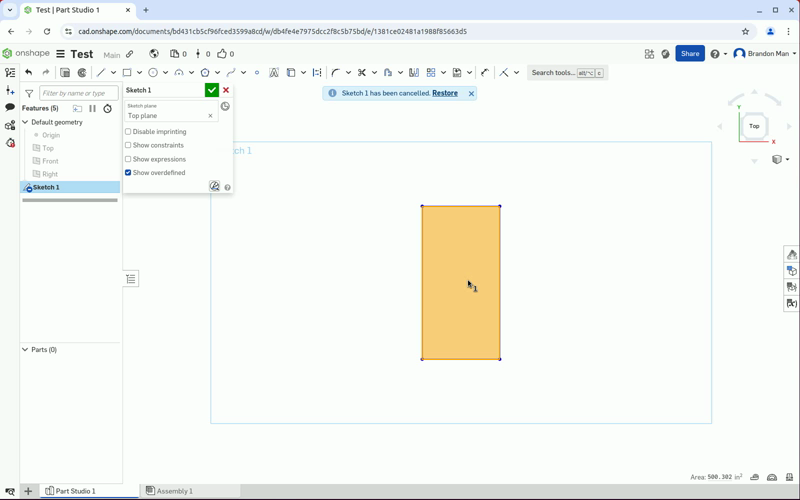
mouse_move(73, 352)
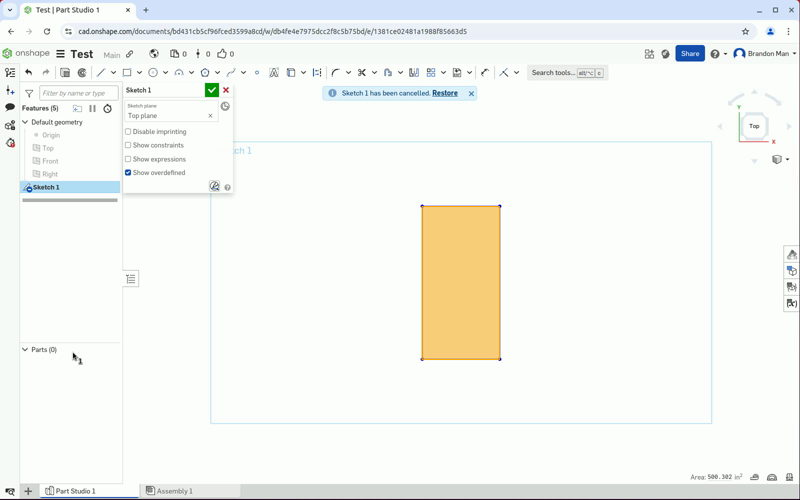
key(shift+y)
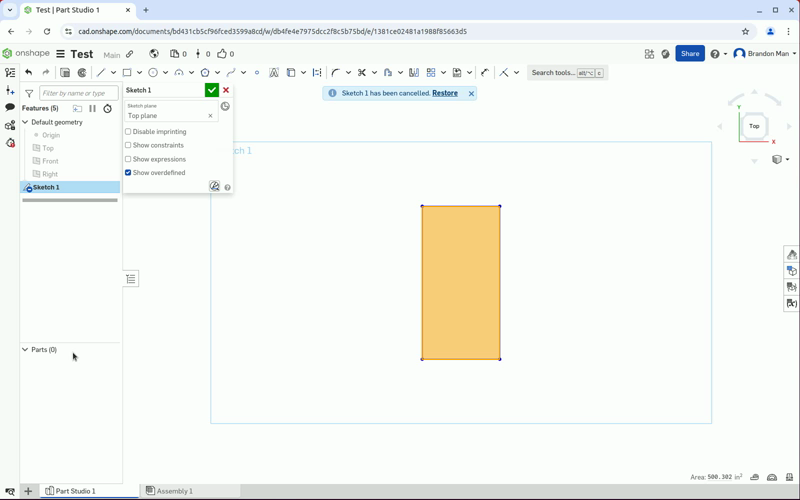
key(shift+e)
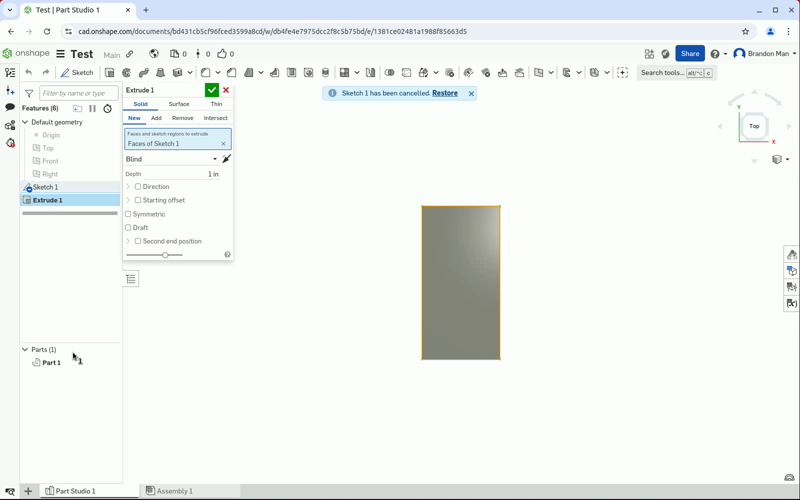
mouse_move(143, 106)
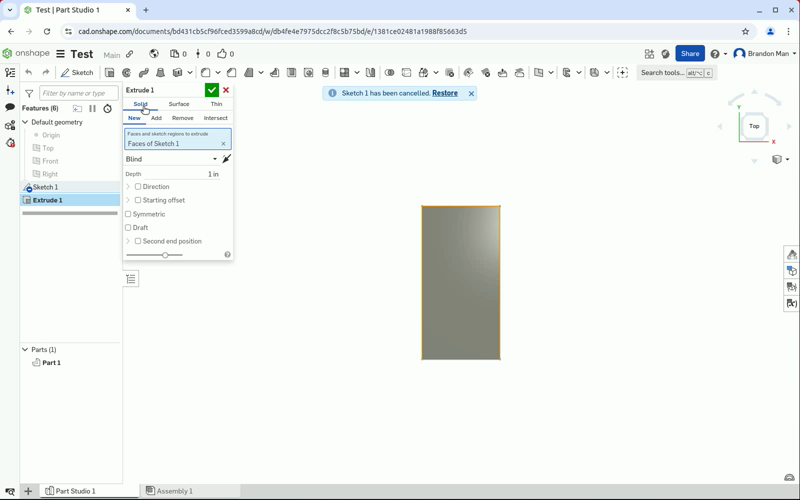
click(143, 106)
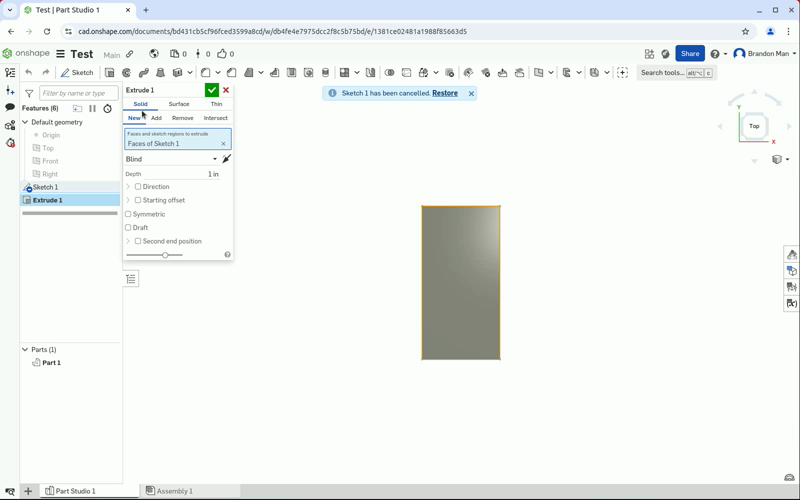
mouse_move(137, 120)
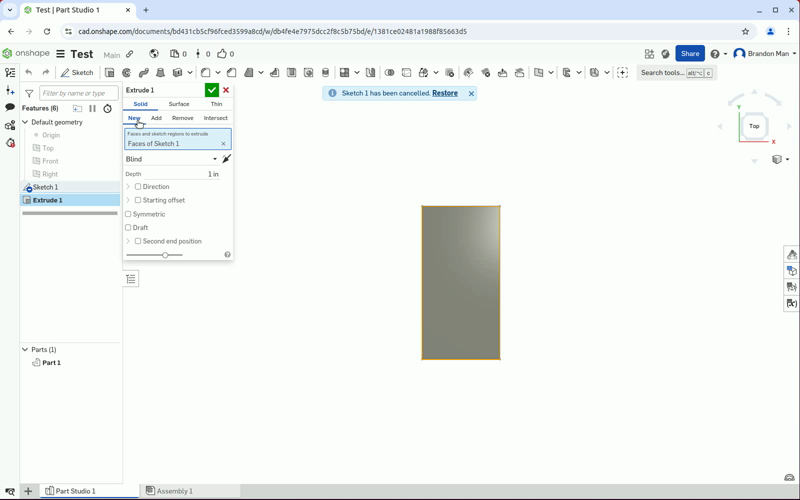
click(137, 120)
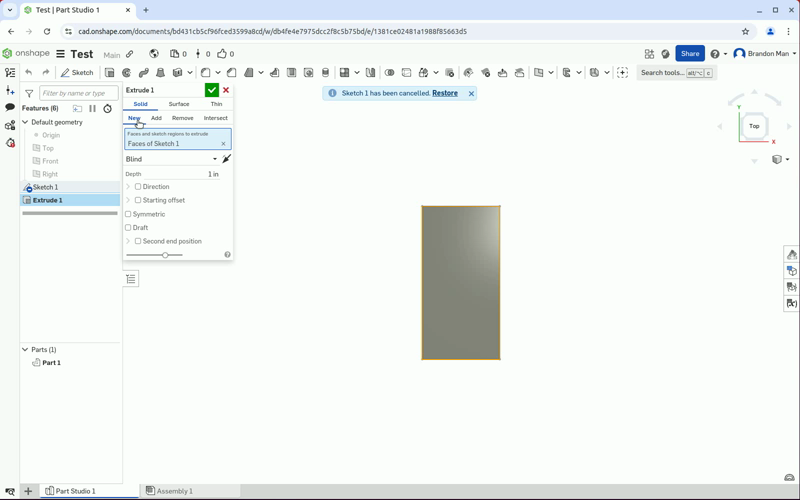
key(tab, 4)
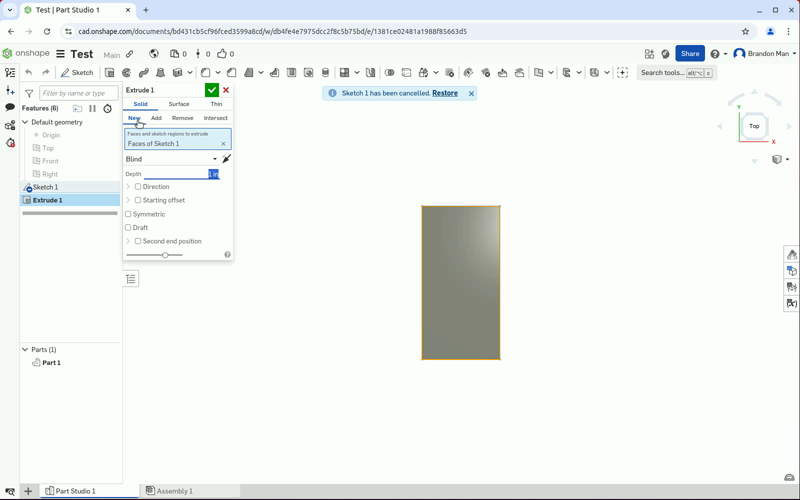
text(-15.646)
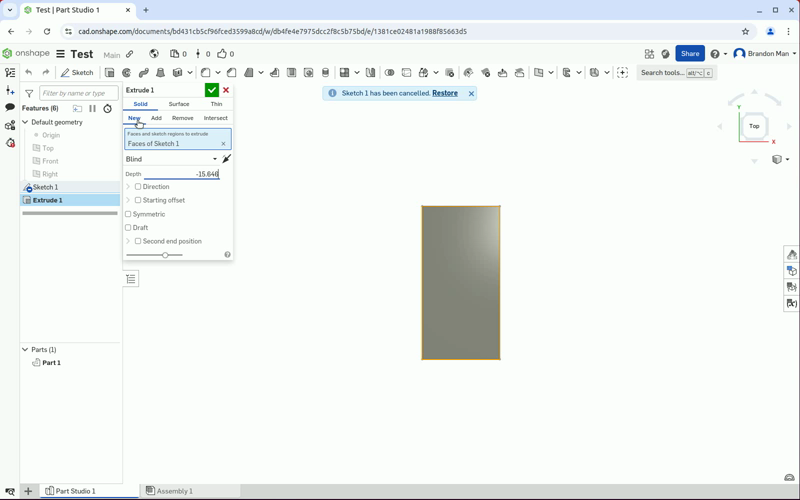
key(enter)
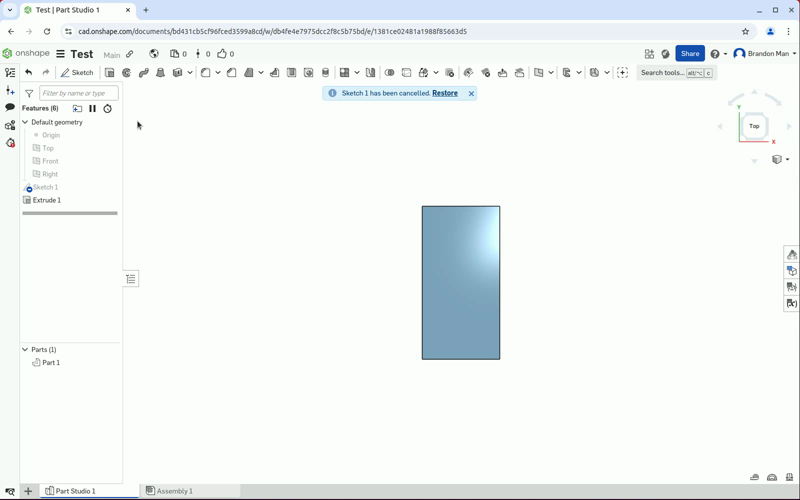
key(shift+h)
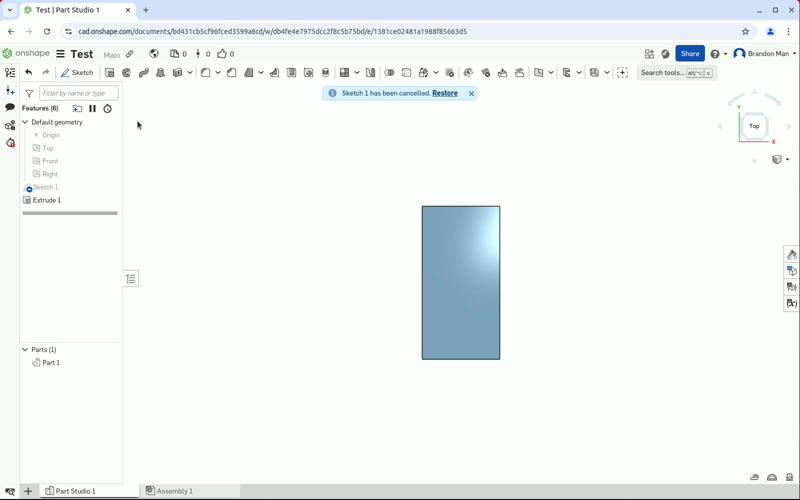
key(shift+h)
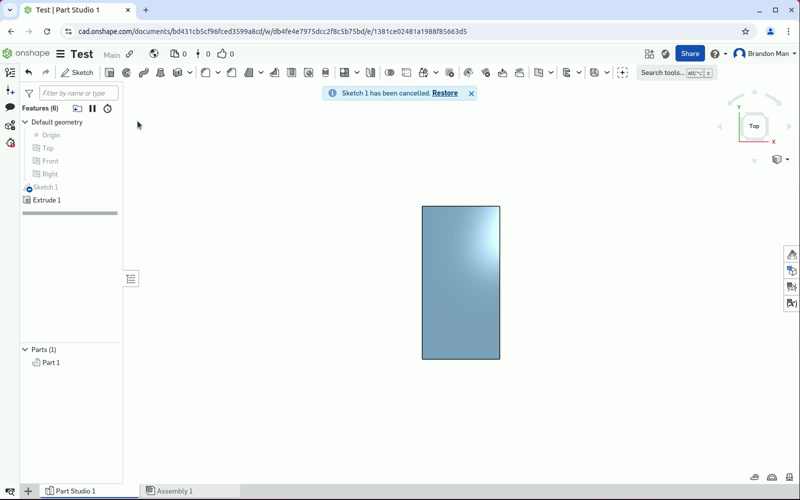
mouse_move(73, 189)
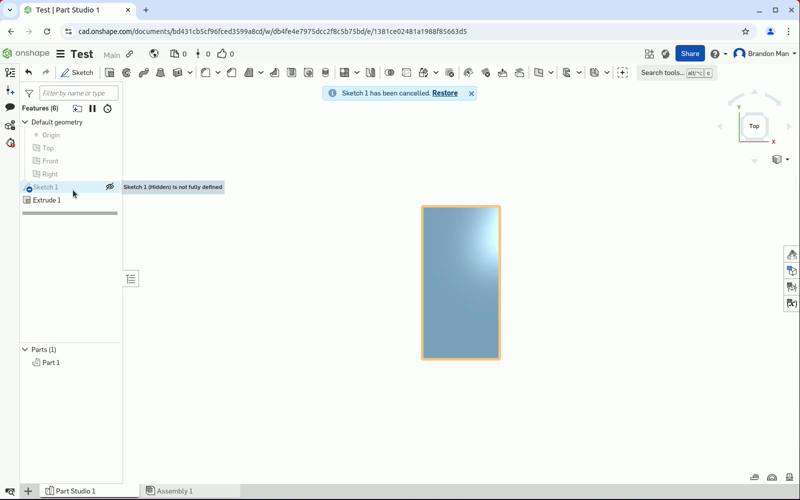
click(73, 189)
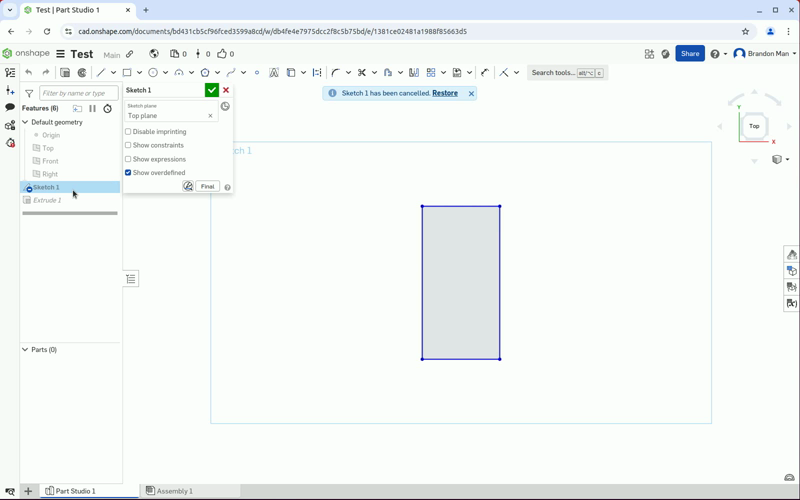
mouse_move(229, 92)
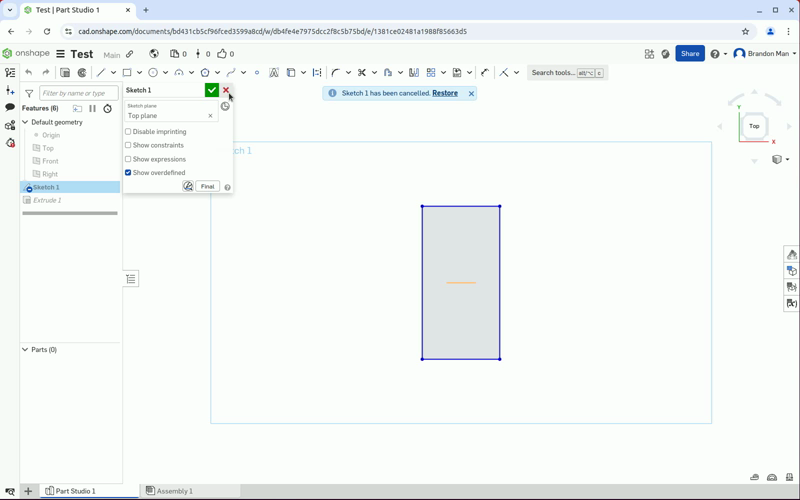
click(229, 92)
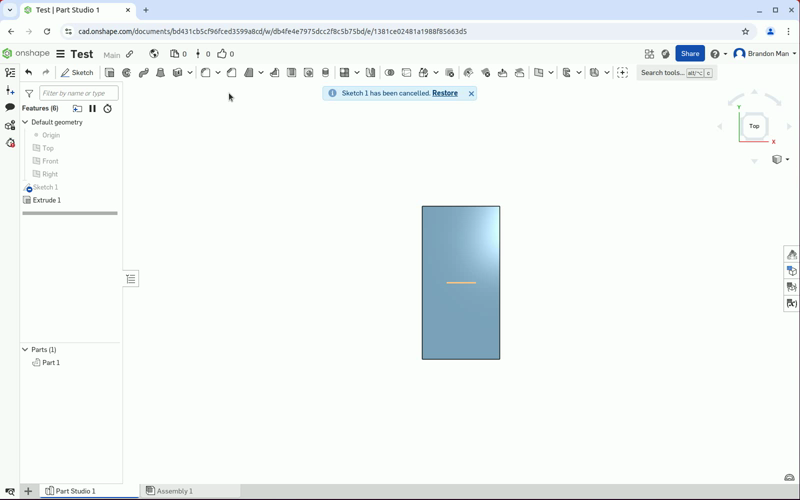
mouse_move(73, 352)
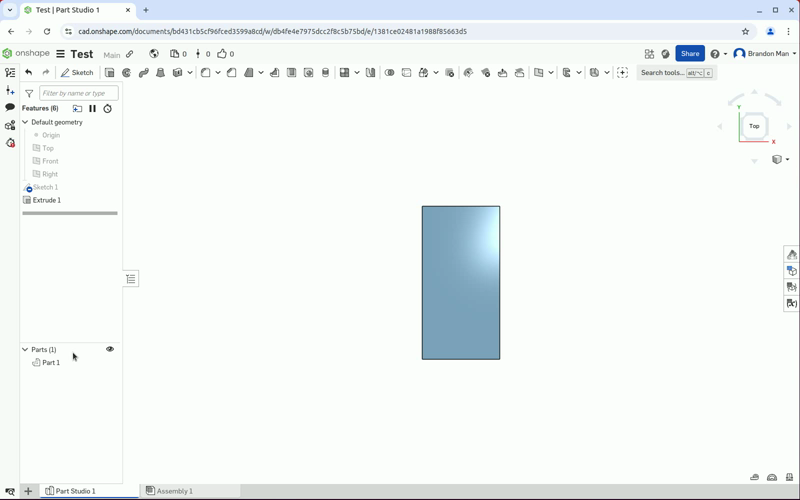
key(y)
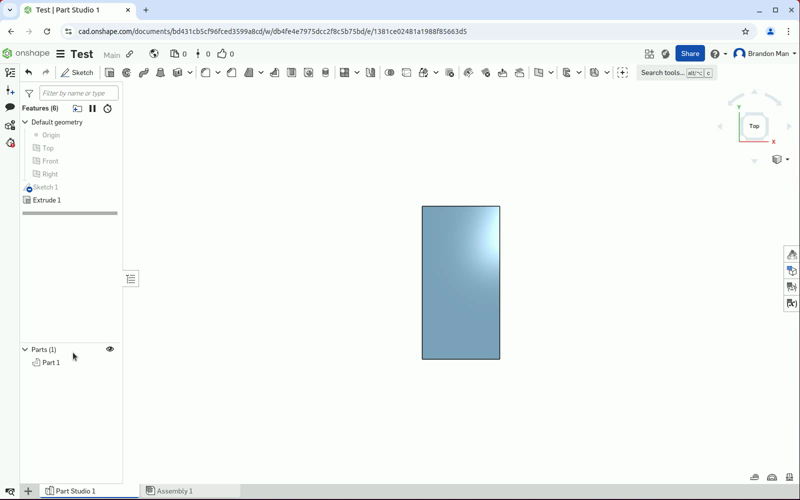
key(shift+p)
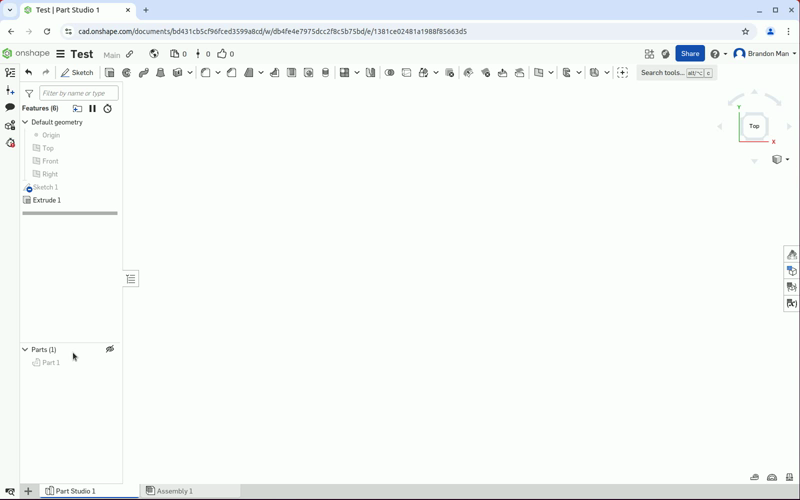
key(space)
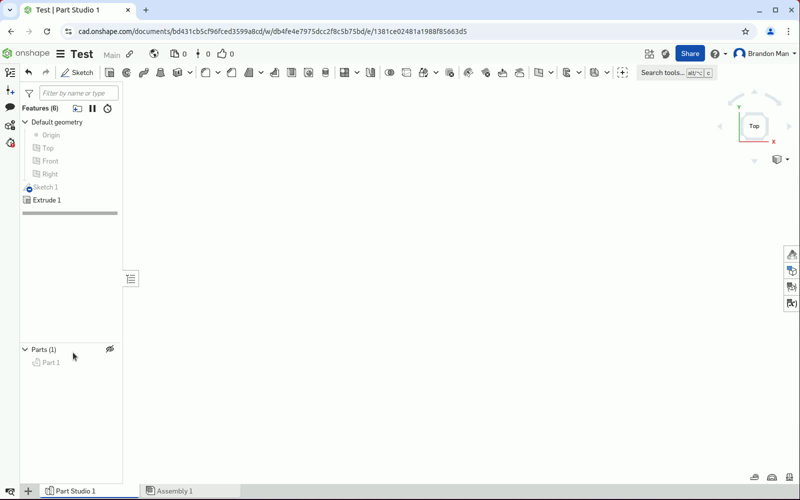
key_down(shift)
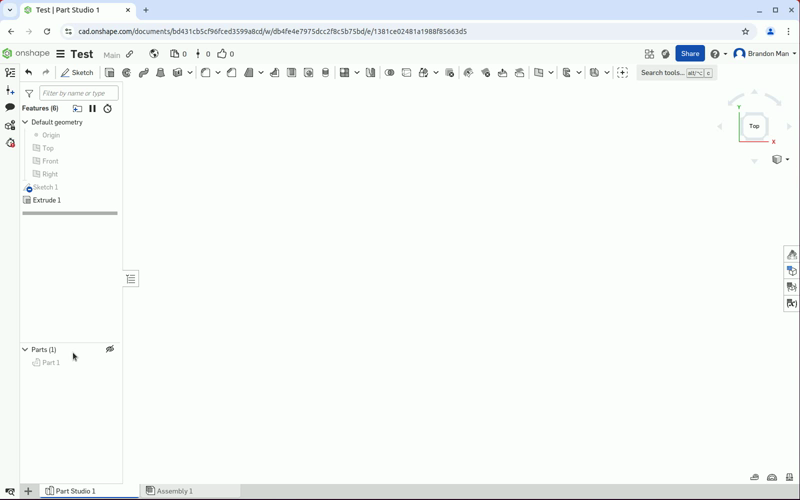
key(up)
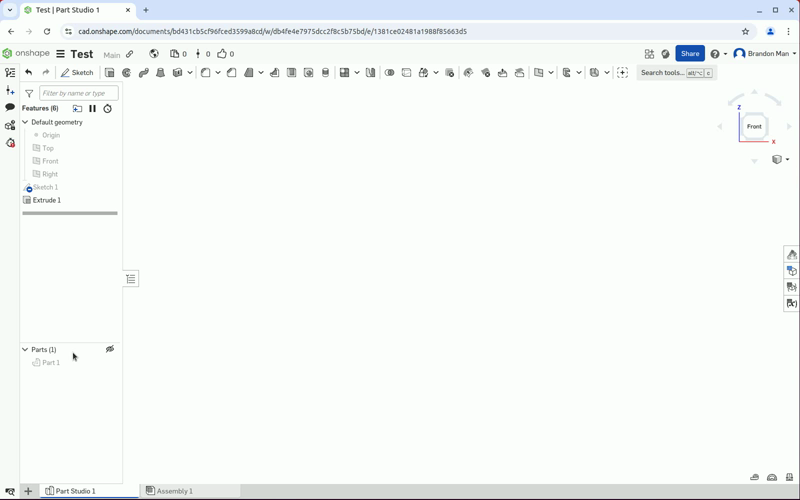
key_up(shift)
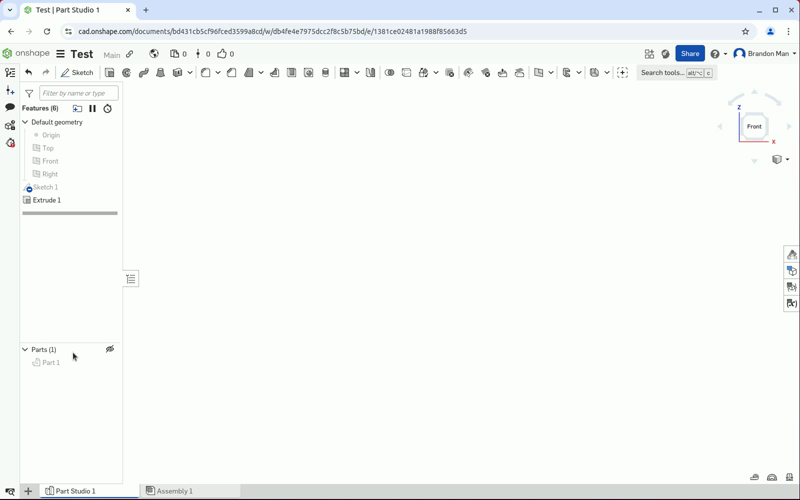
key(space)
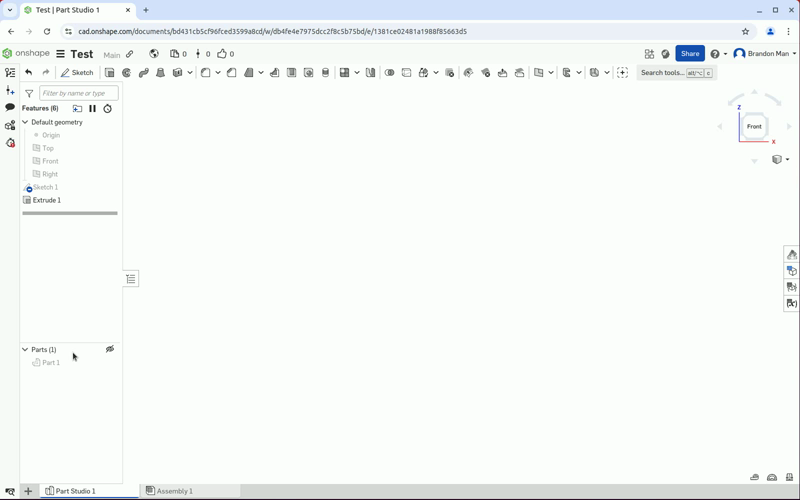
key_down(shift)
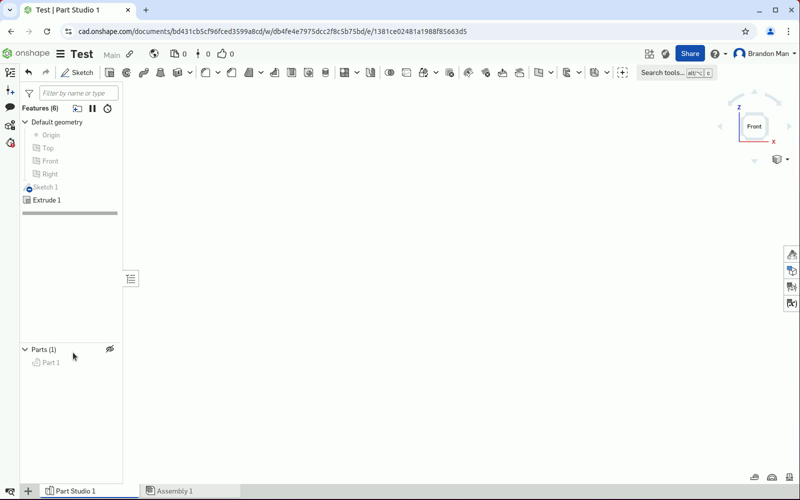
key(left)
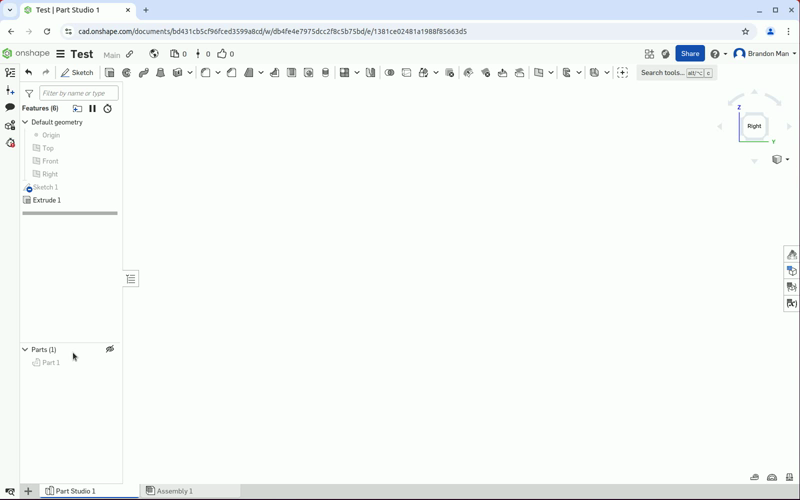
key_up(shift)
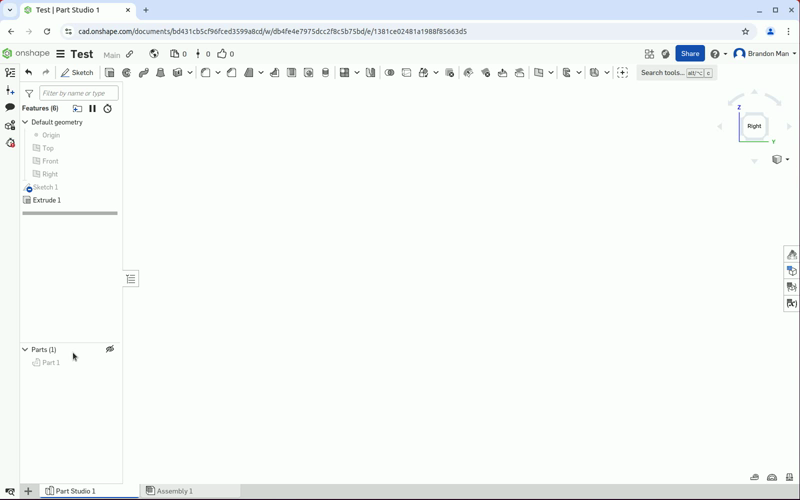
mouse_move(73, 352)
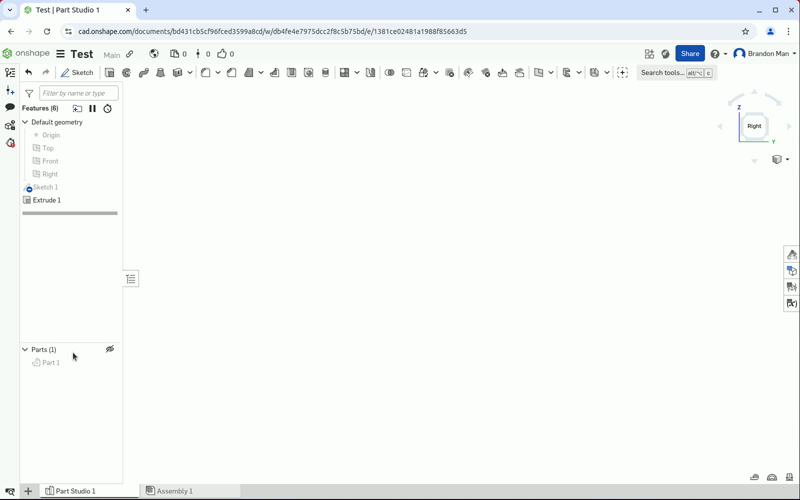
key(shift+y)
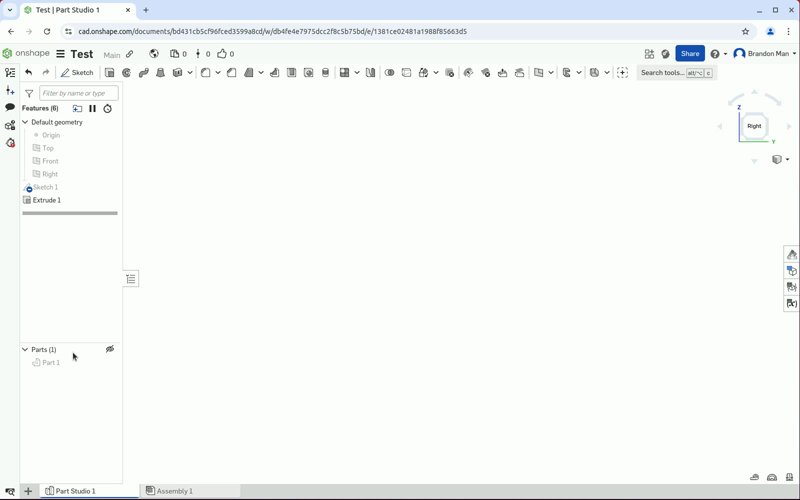
key(shift+s)
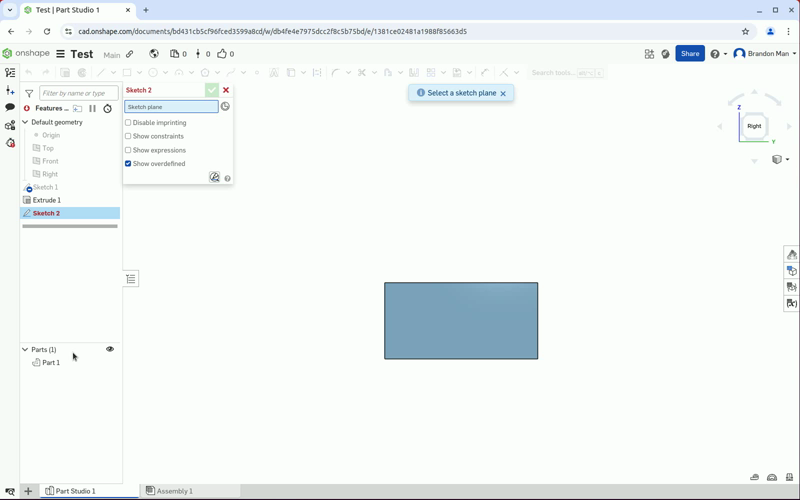
mouse_move(73, 176)
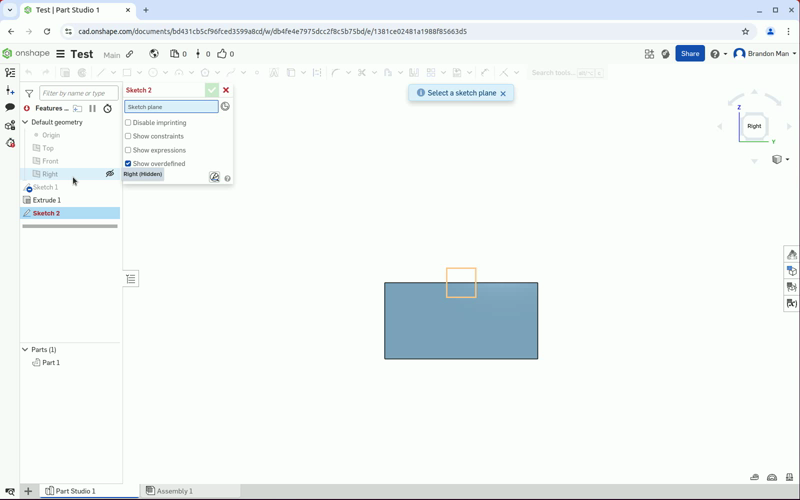
click(73, 176)
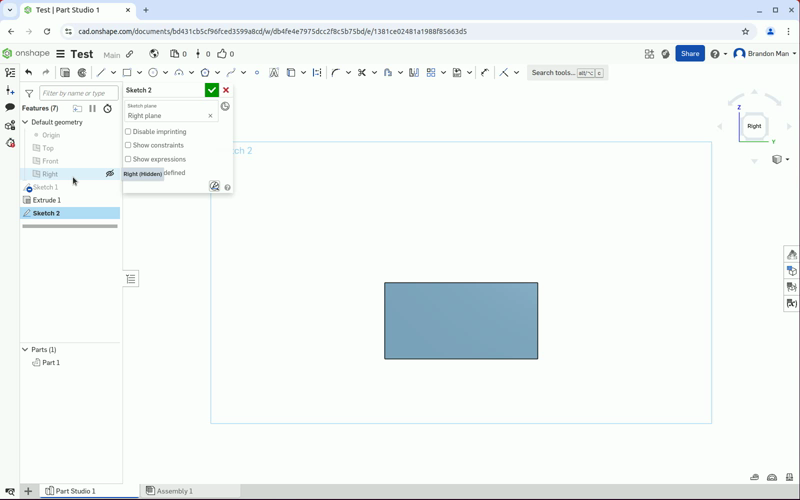
mouse_move(73, 352)
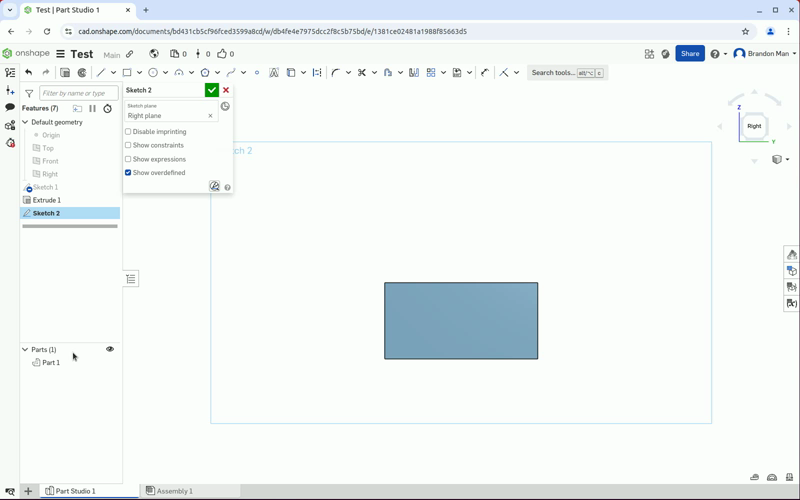
key(y)
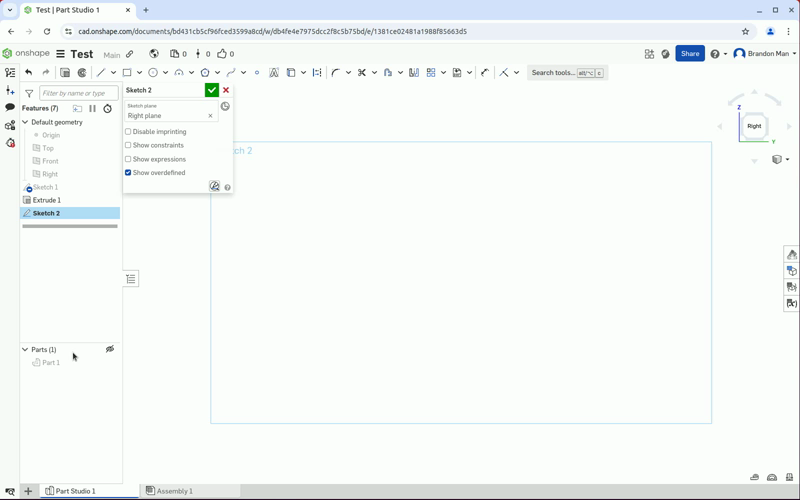
key(c)
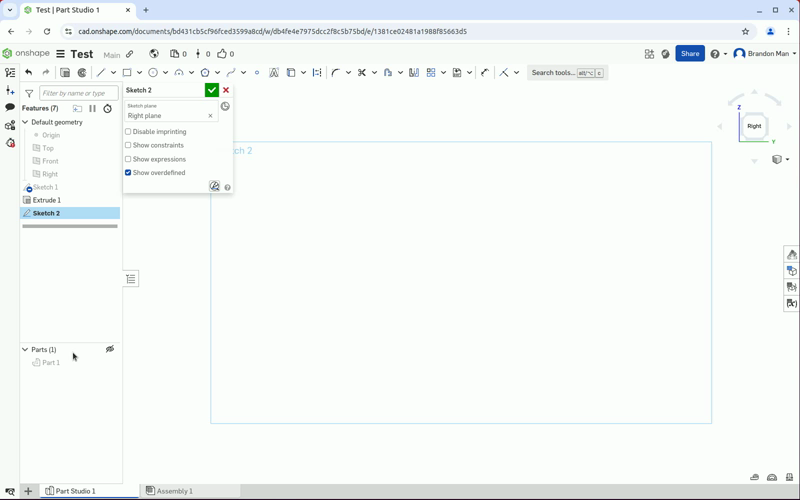
key_down(shift)
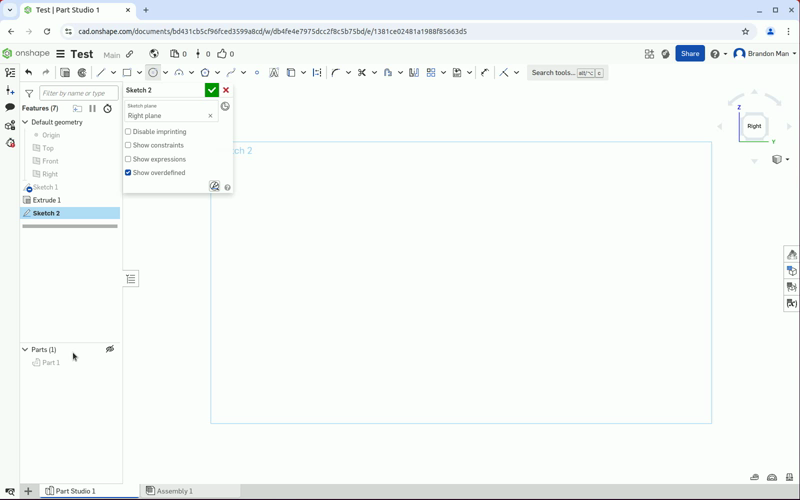
mouse_move(460, 282)
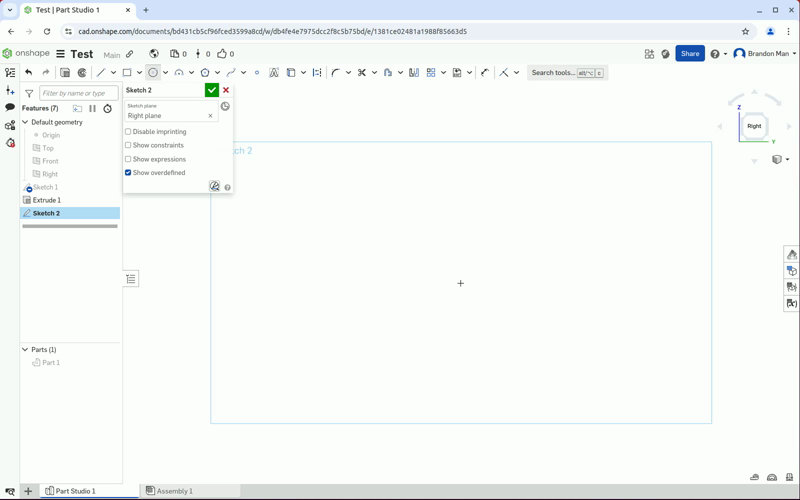
click(460, 282)
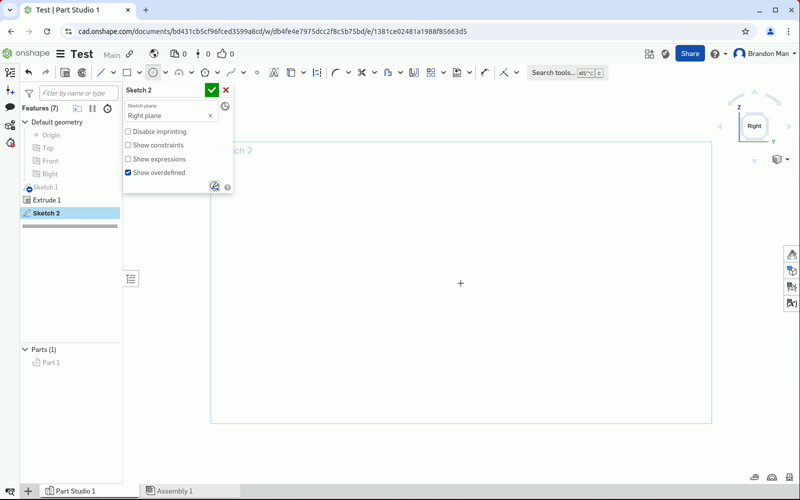
key_up(shift)
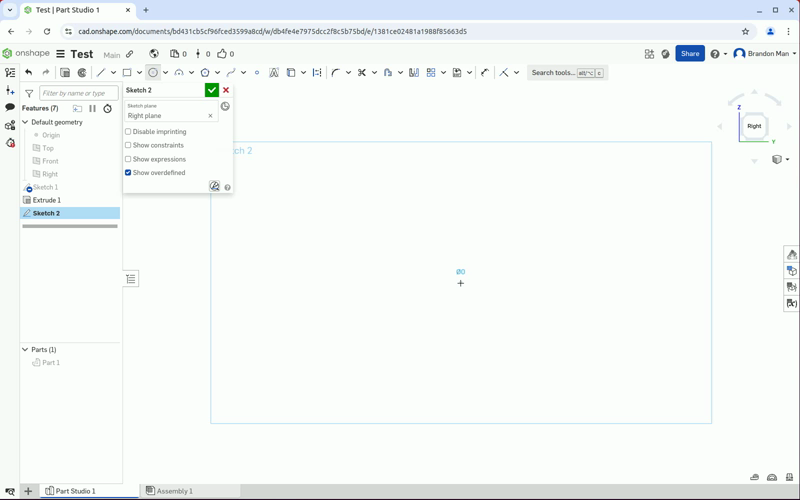
mouse_move(499, 282)
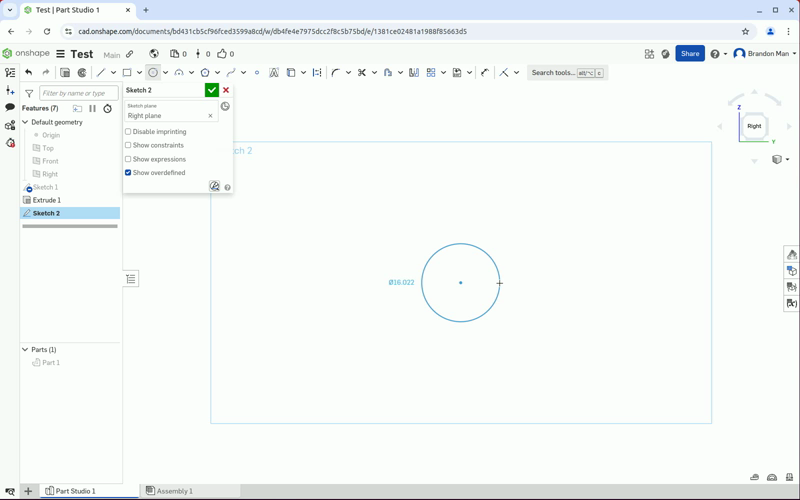
click(499, 282)
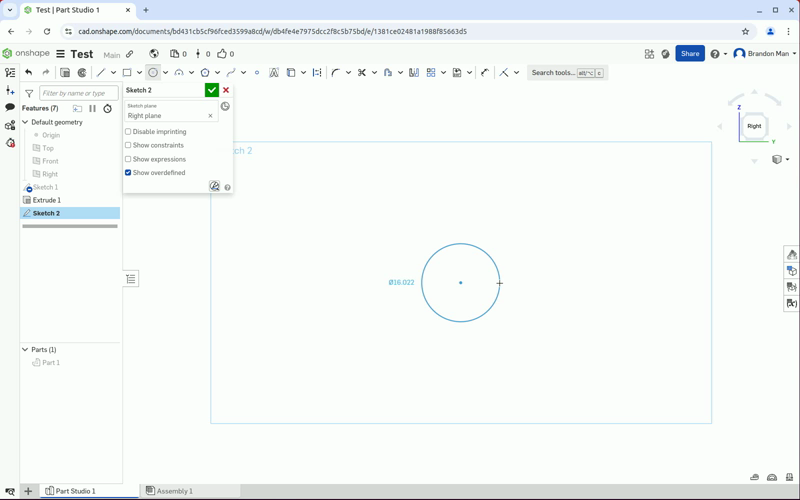
key(esc)
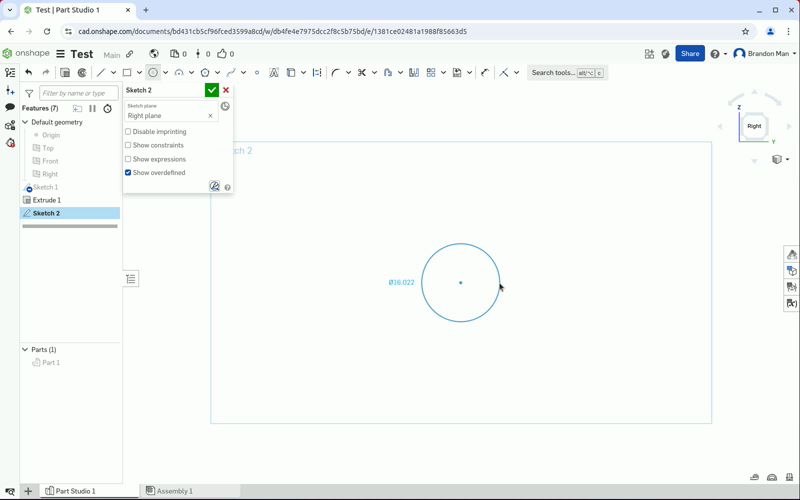
mouse_move(480, 311)
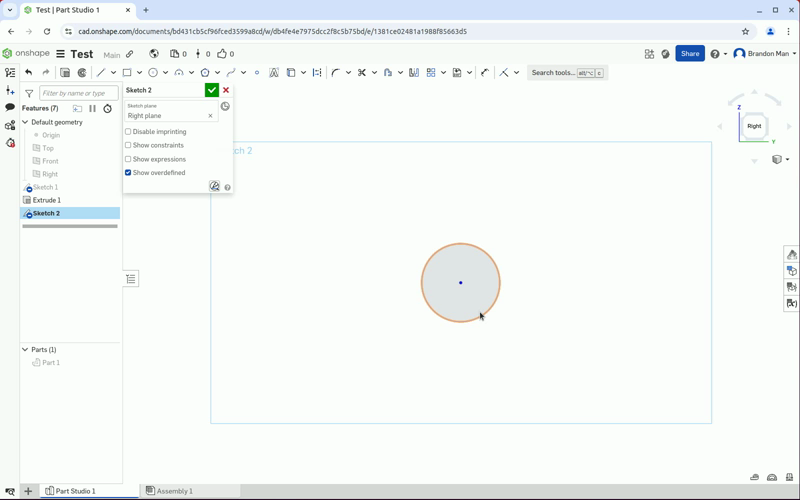
click(480, 311)
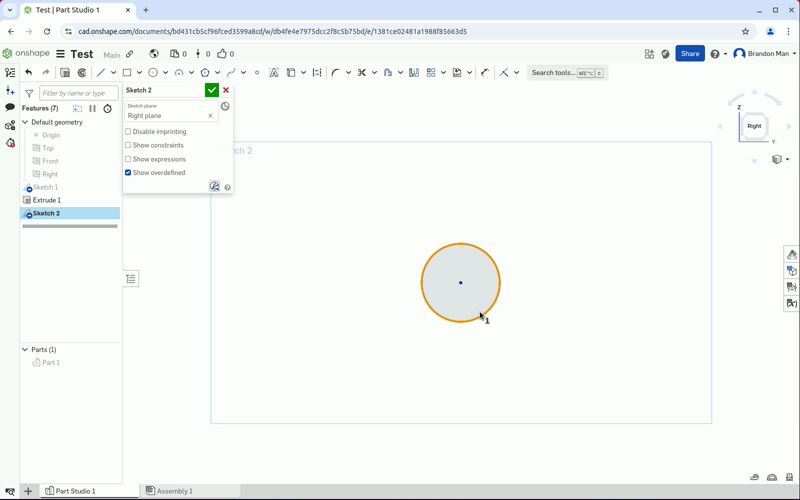
mouse_move(73, 352)
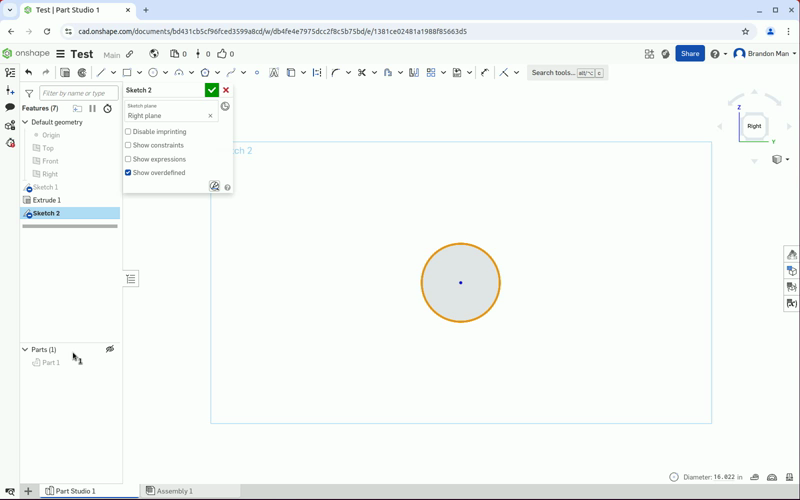
key(shift+y)
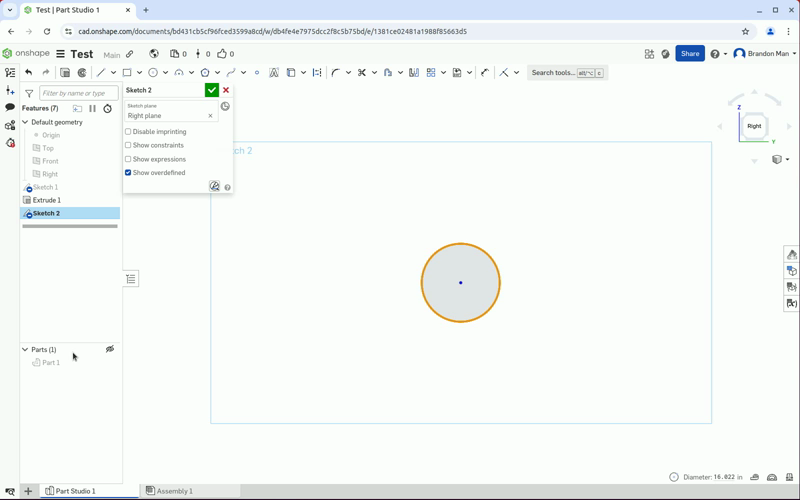
key(shift+e)
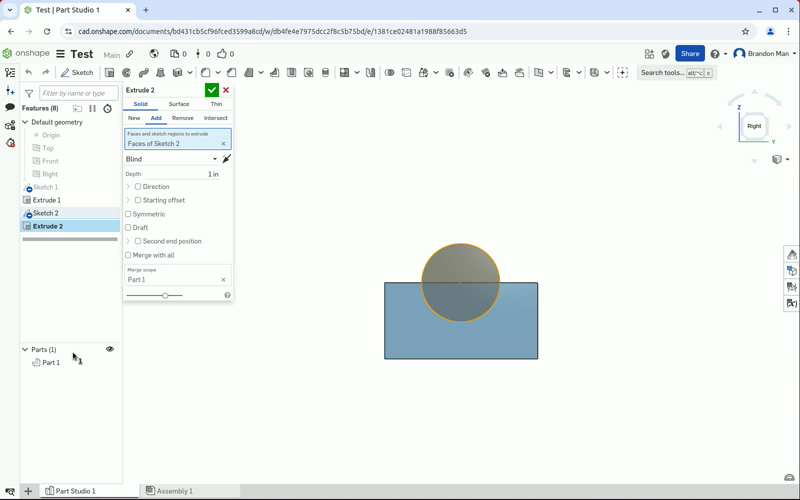
mouse_move(143, 106)
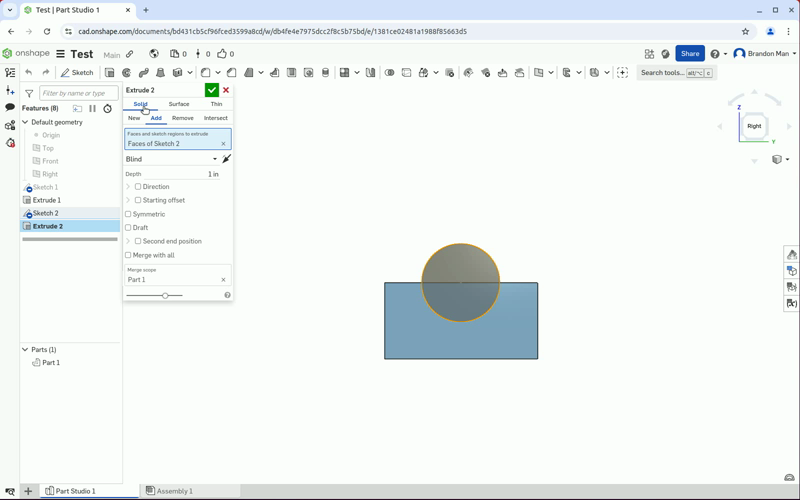
click(143, 106)
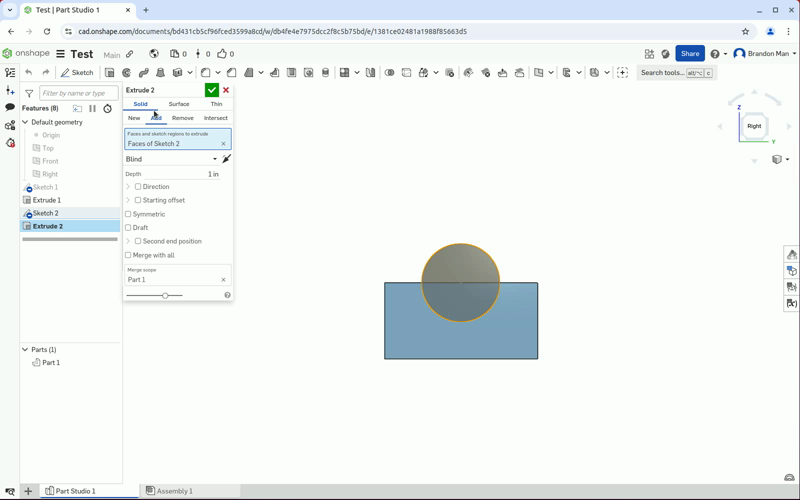
mouse_move(186, 120)
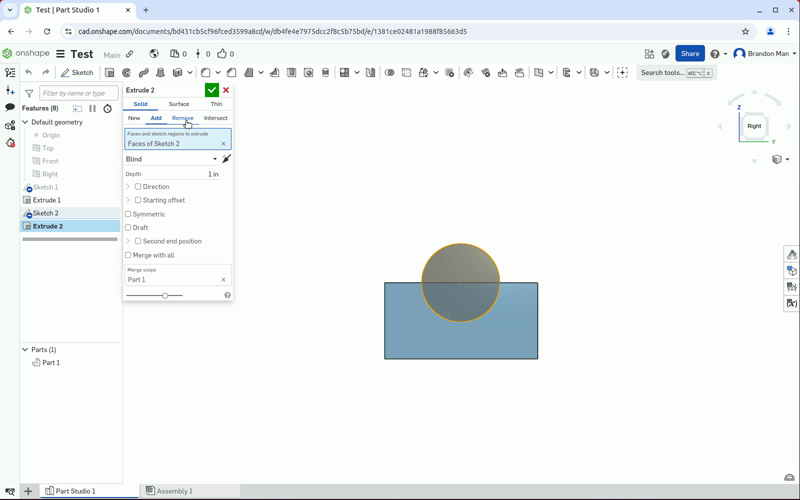
click(186, 120)
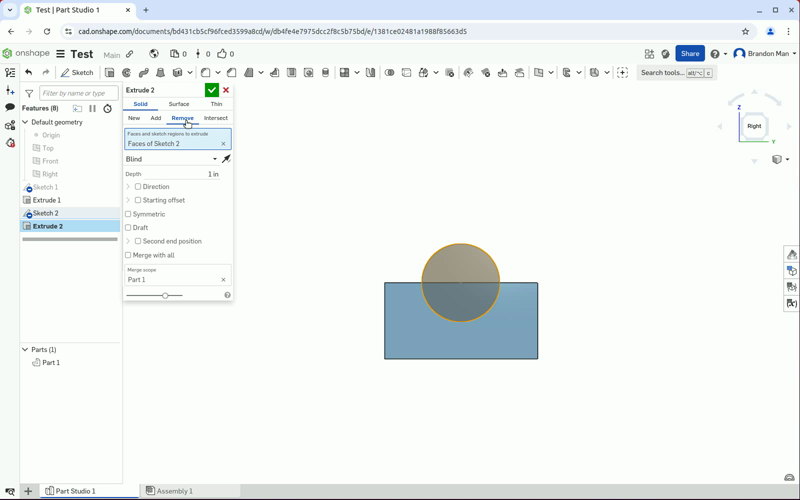
key(tab, 4)
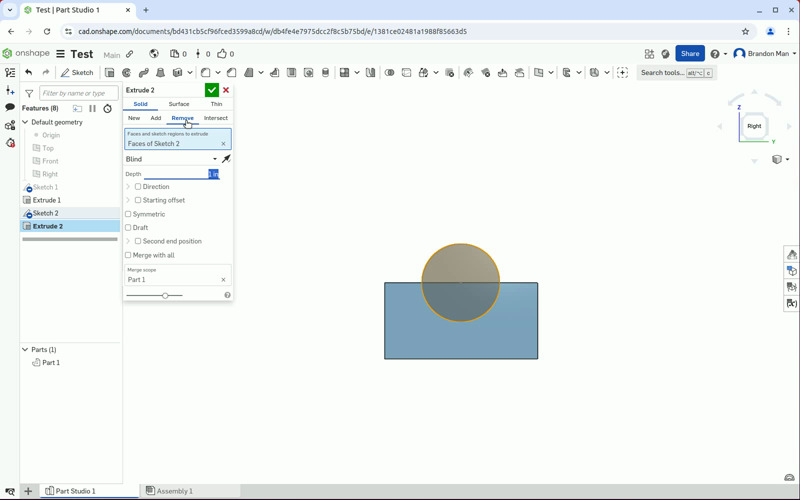
text(15.886)
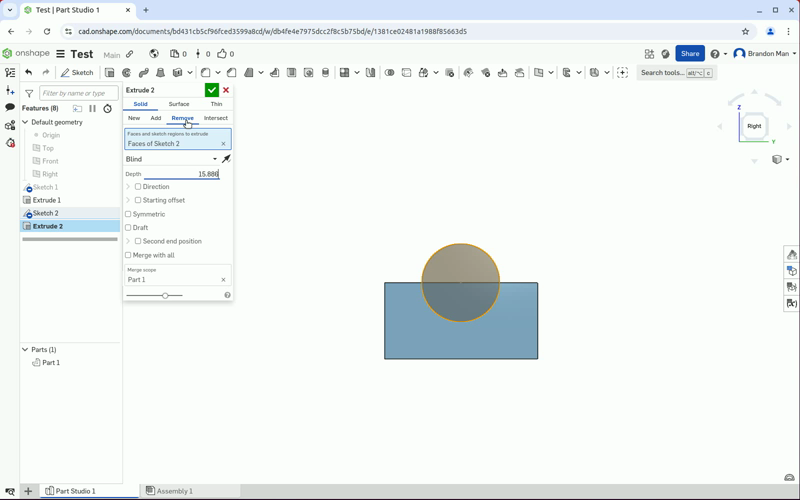
key(tab, 3)
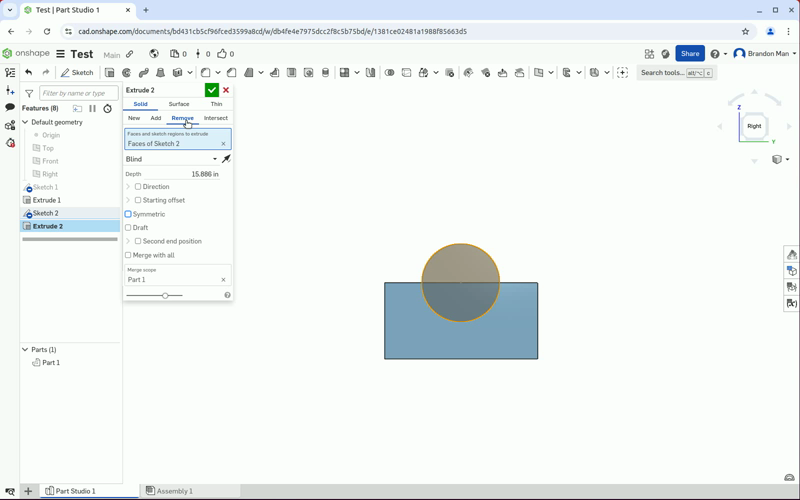
key(space)
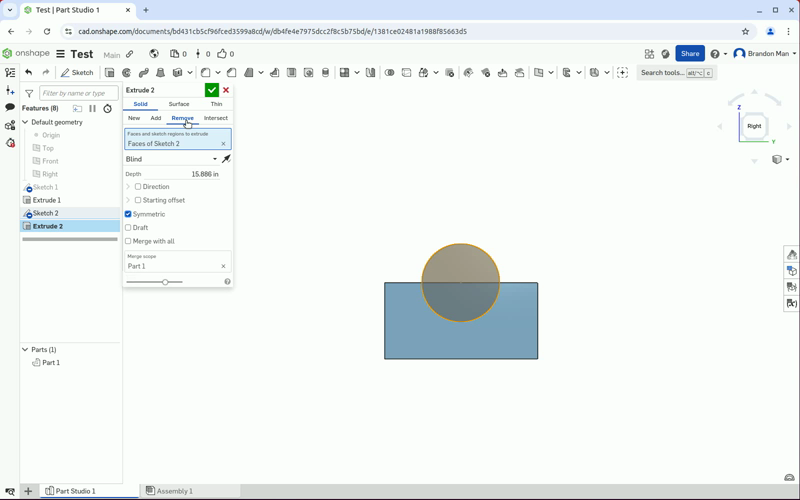
key(tab, 2)
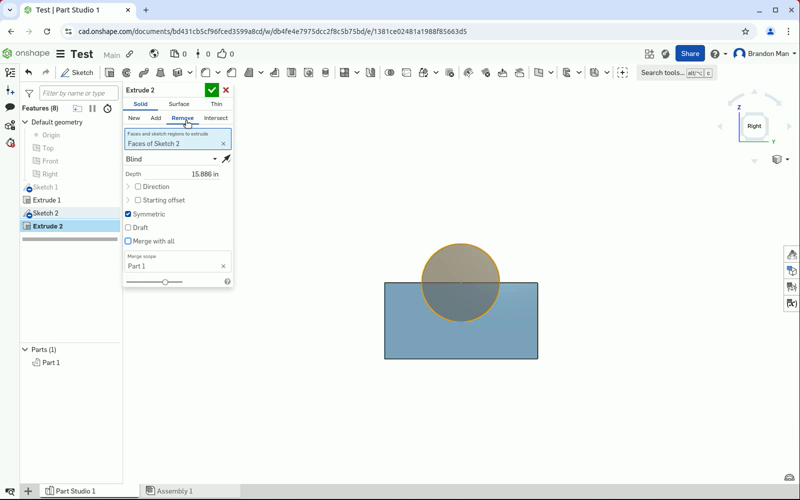
key(space)
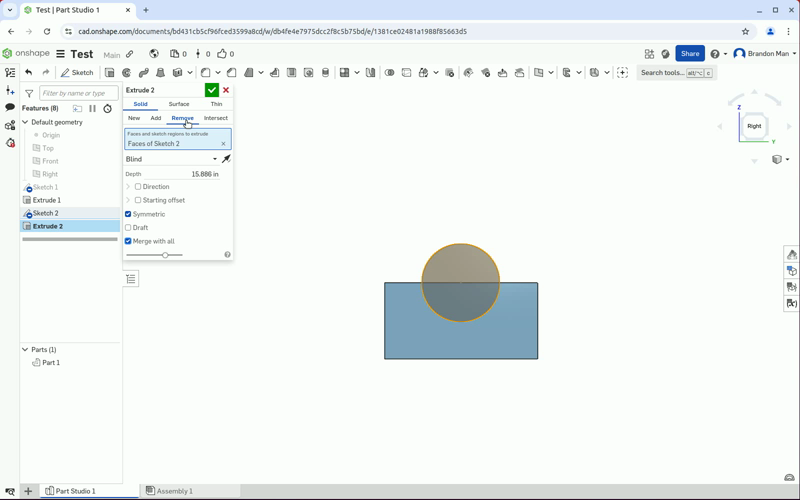
key(enter)
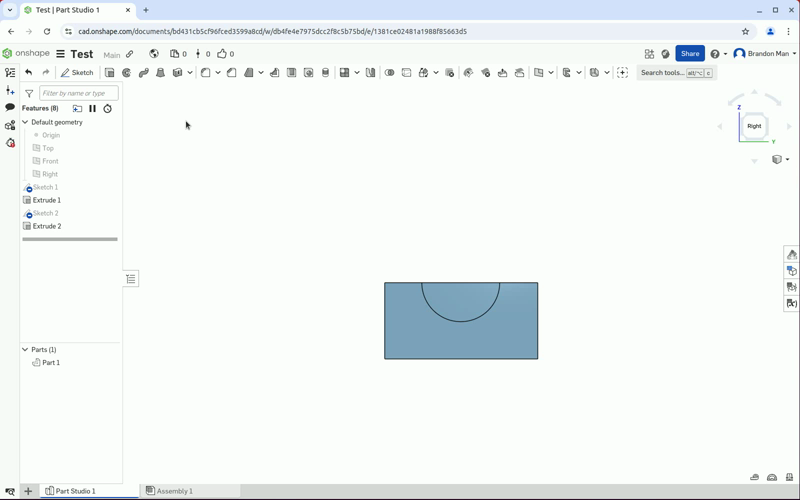
key(shift+h)
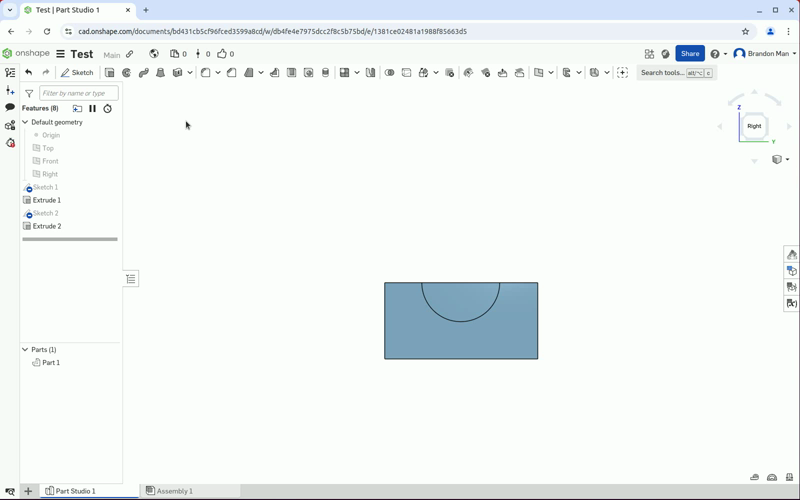
key(shift+h)
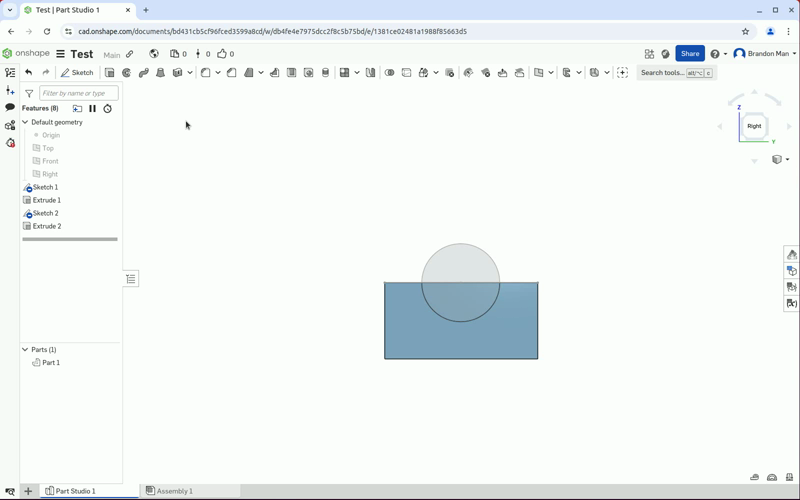
key(shift+7)
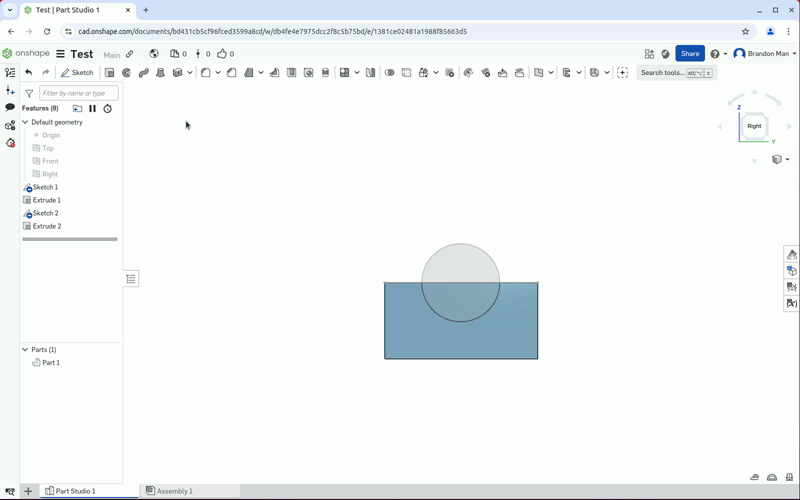
key(right, 2)
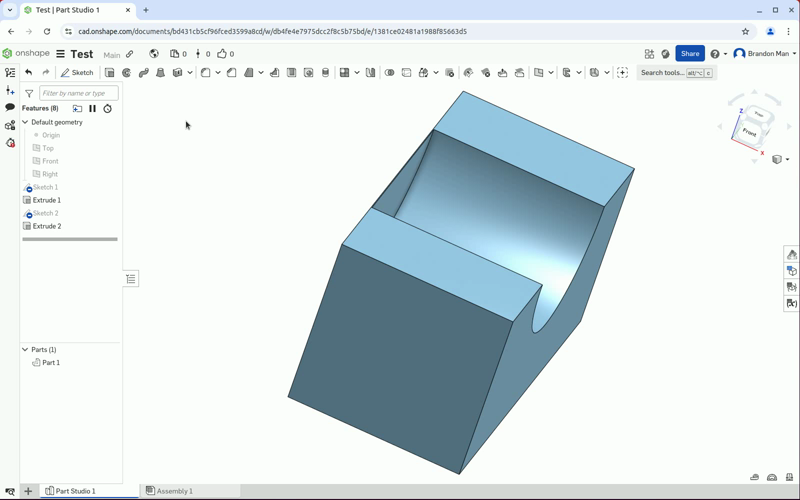
key(down, 2)
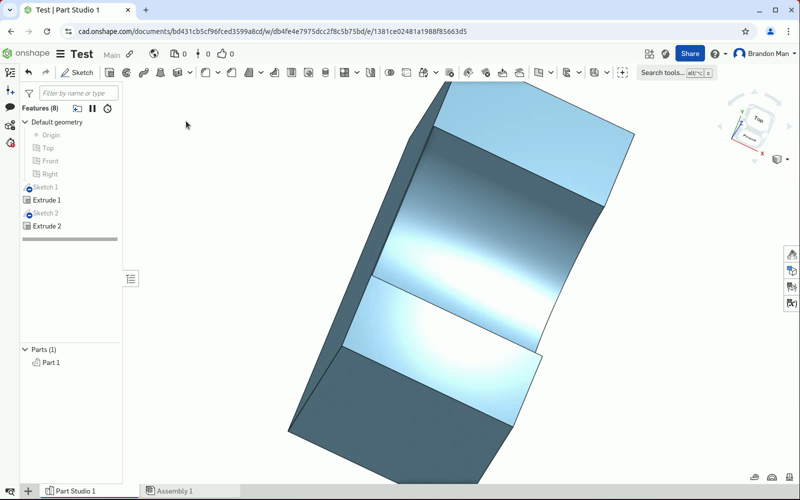
key(up, 2)
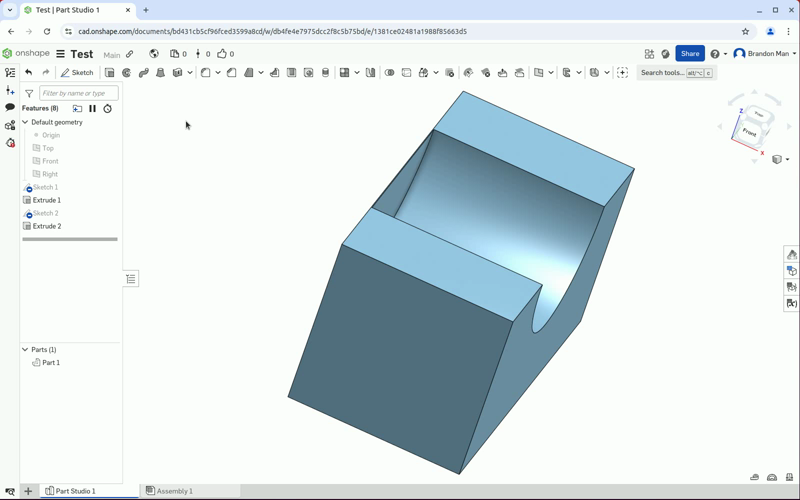
key(left, 2)
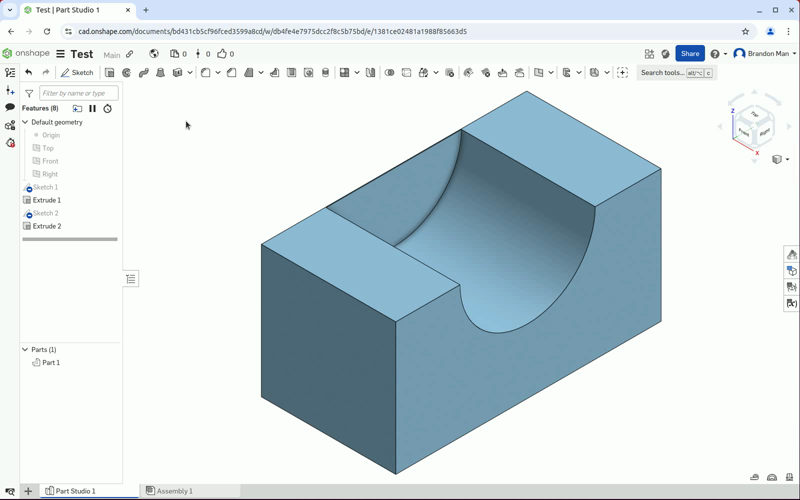
mouse_move(73, 189)
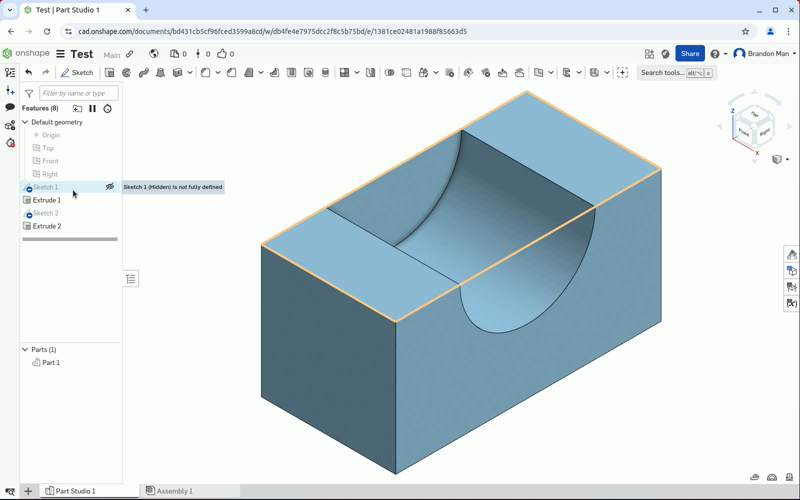
click(73, 189)